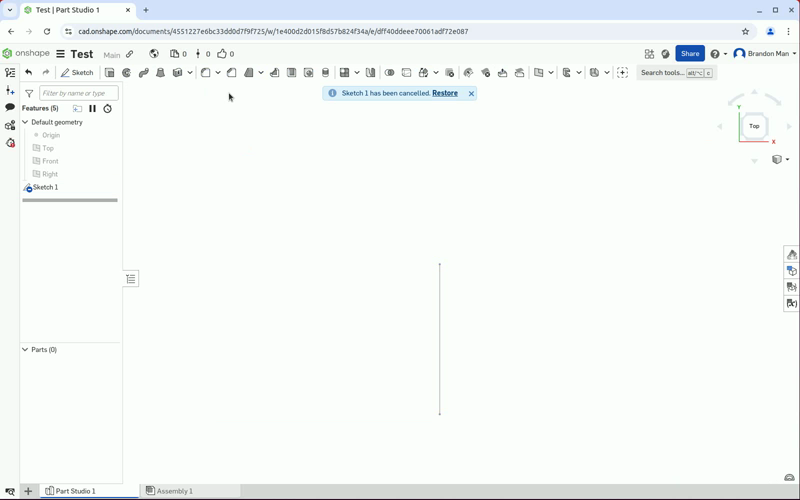
key(shift+h)
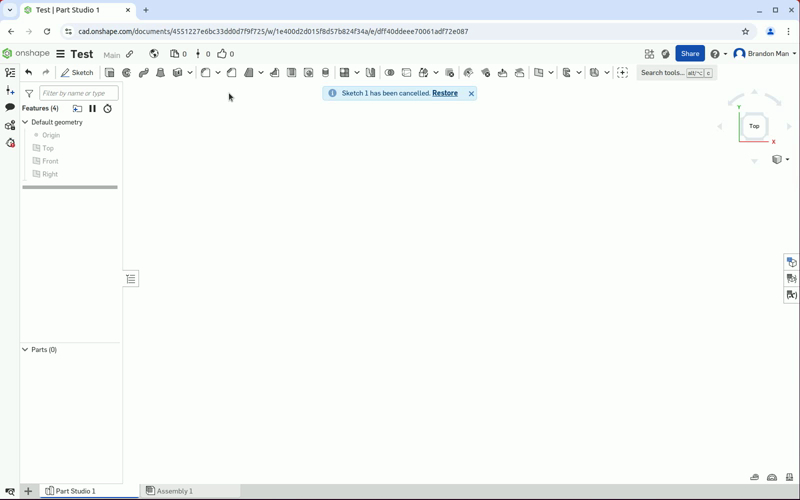
mouse_move(73, 352)
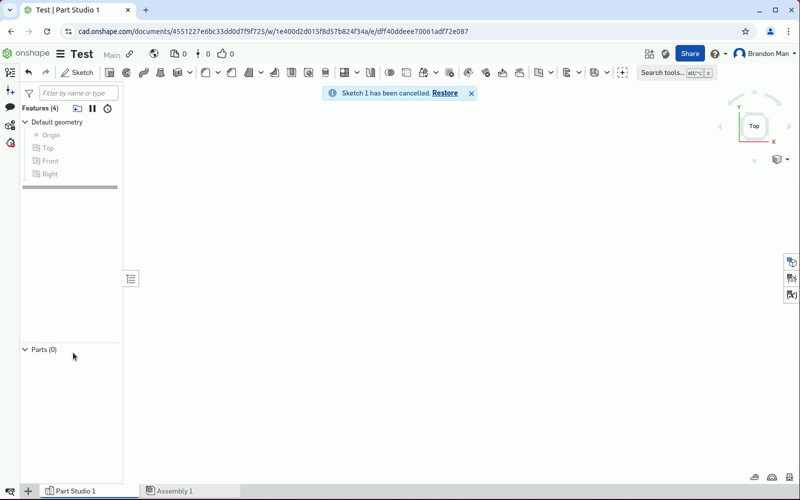
key(y)
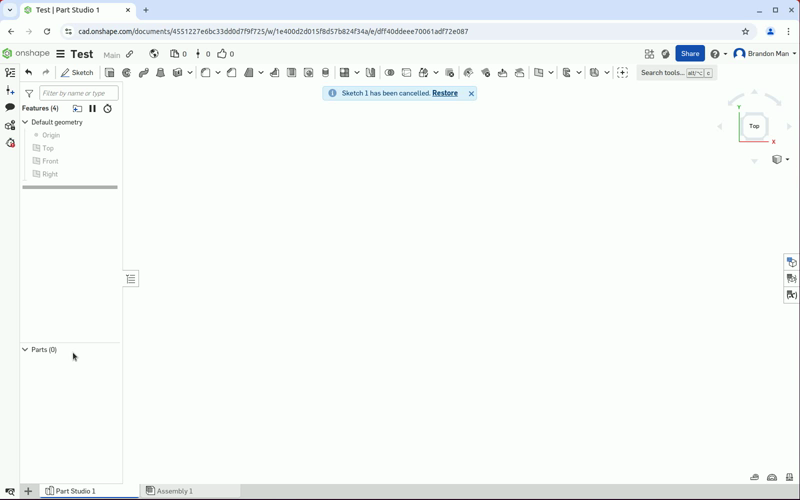
key(shift+p)
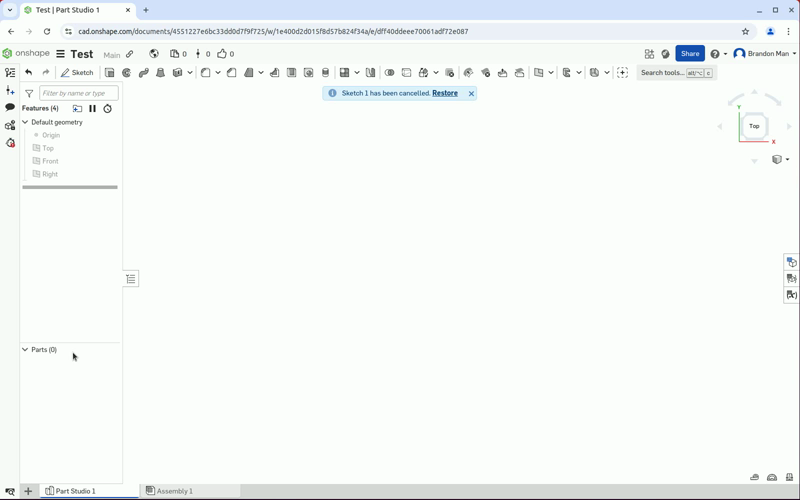
key(space)
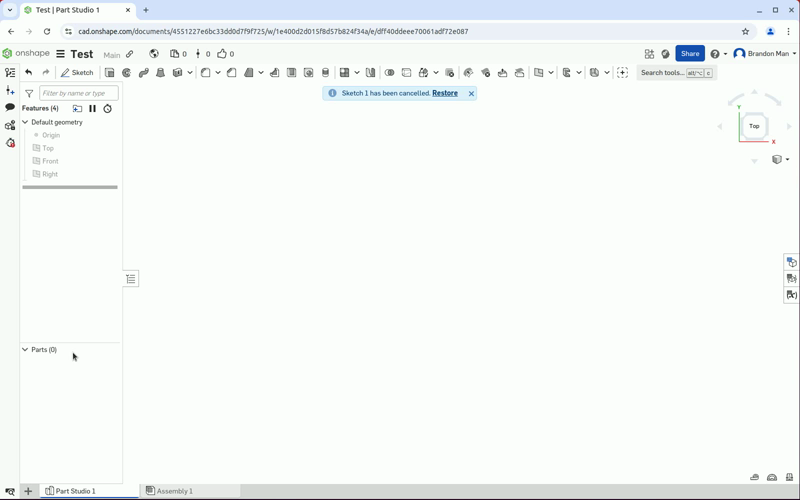
key_down(shift)
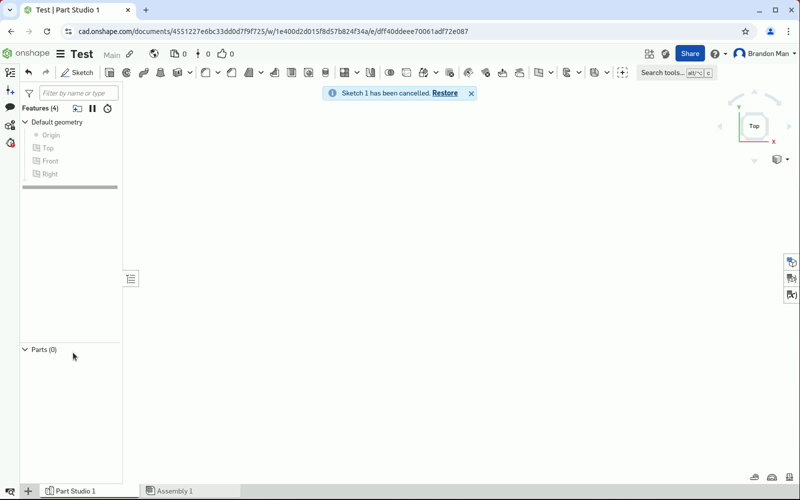
key(up)
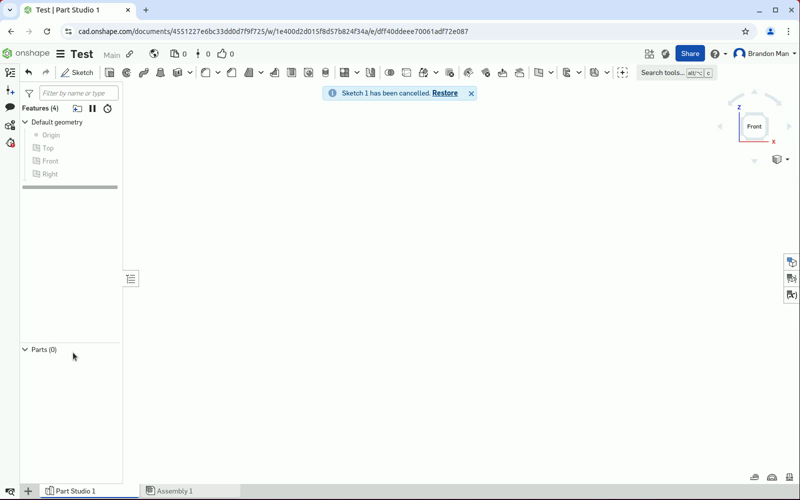
key_up(shift)
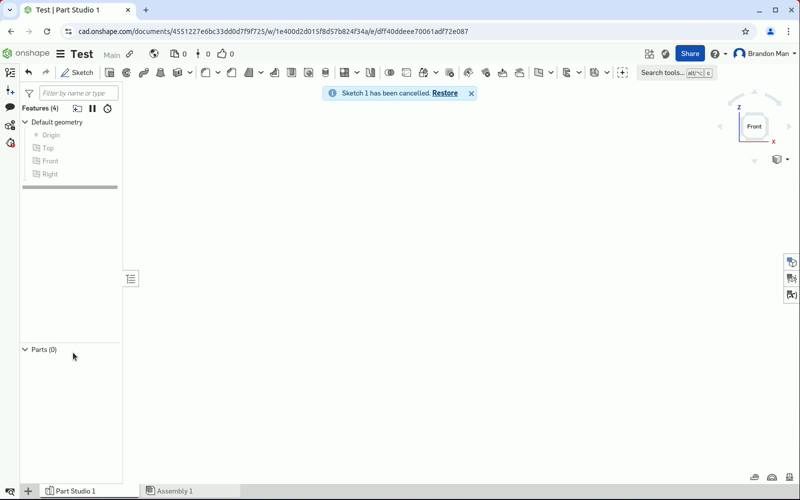
mouse_move(73, 352)
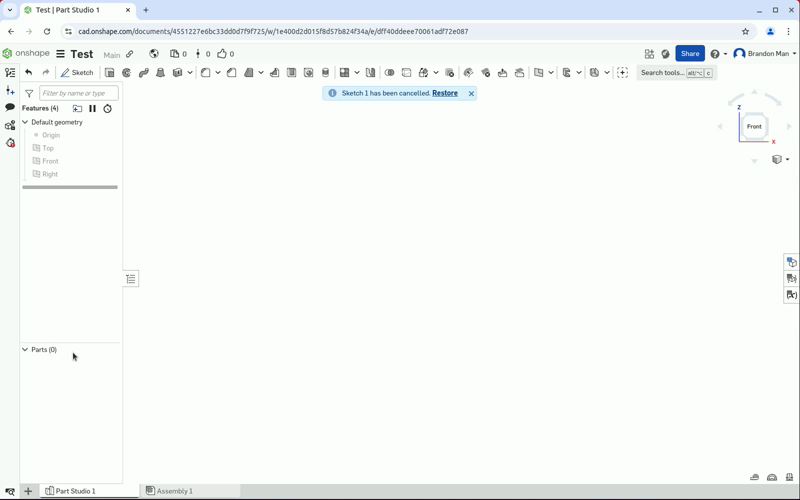
key(shift+y)
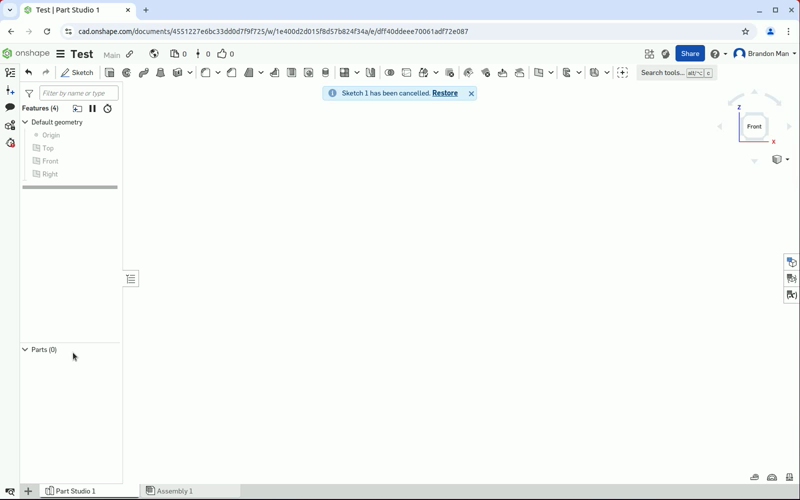
key(shift+s)
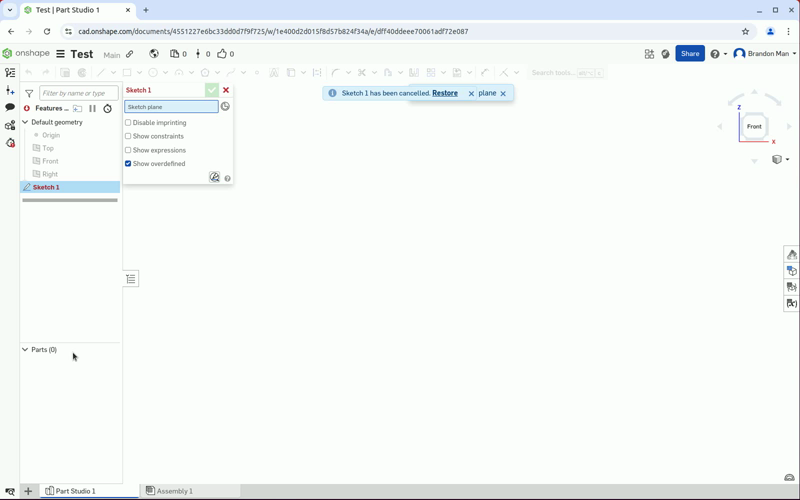
mouse_move(73, 163)
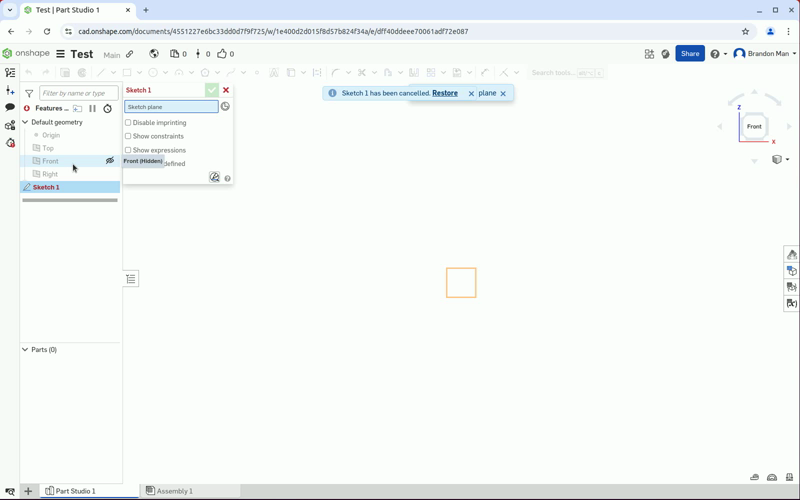
click(73, 163)
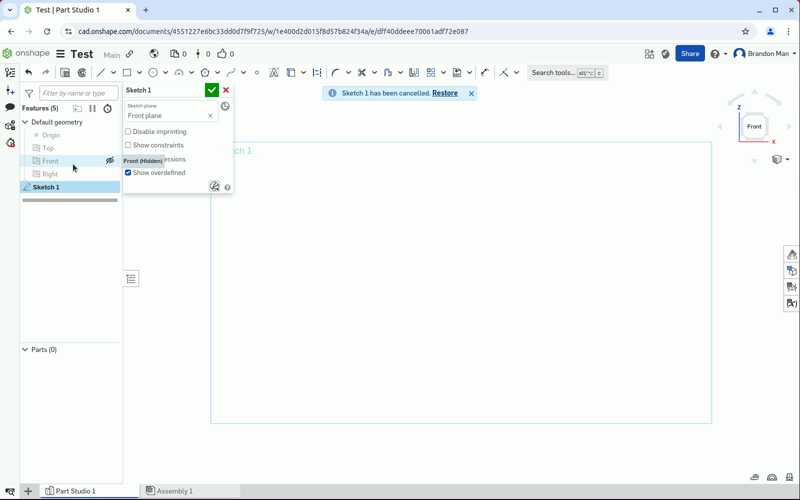
mouse_move(73, 352)
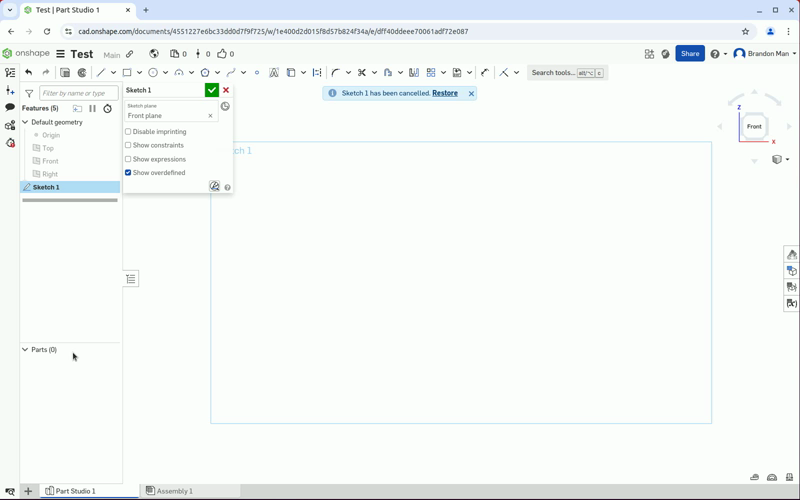
key(y)
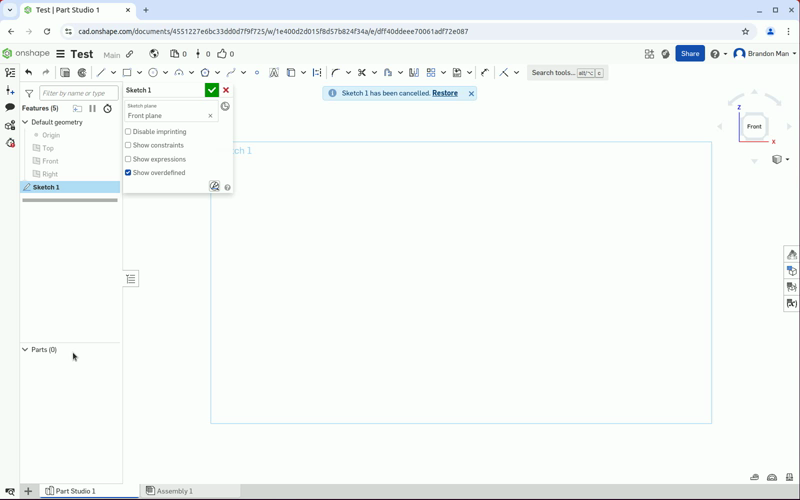
key(l)
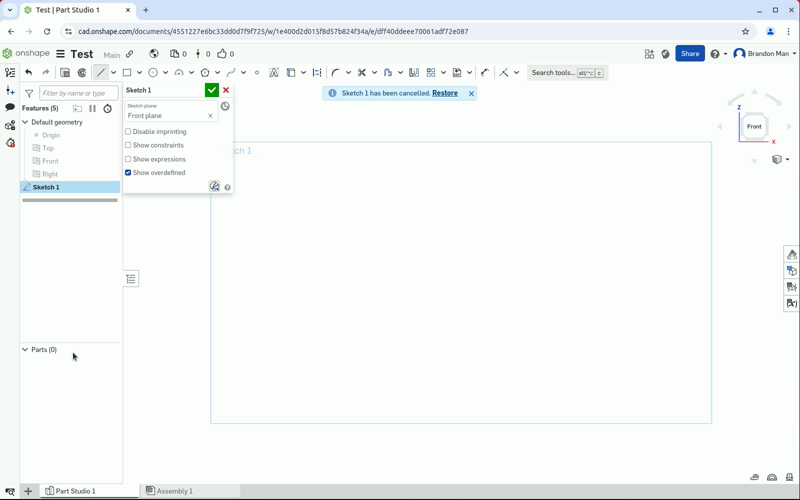
key_down(shift)
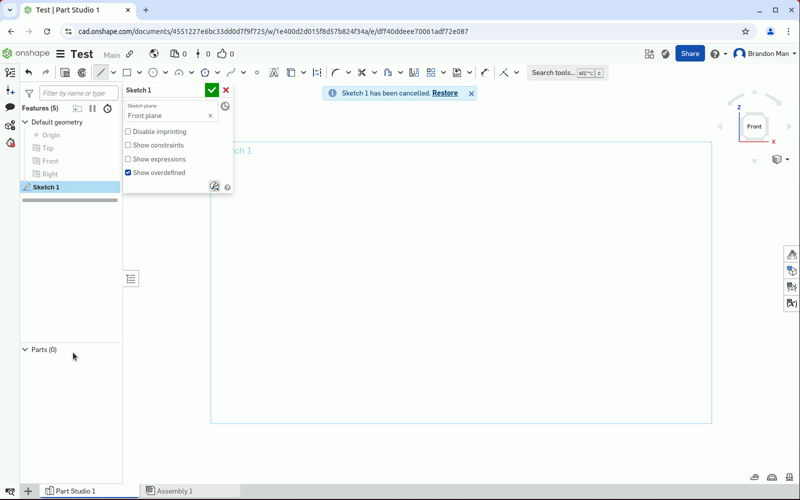
mouse_move(460, 282)
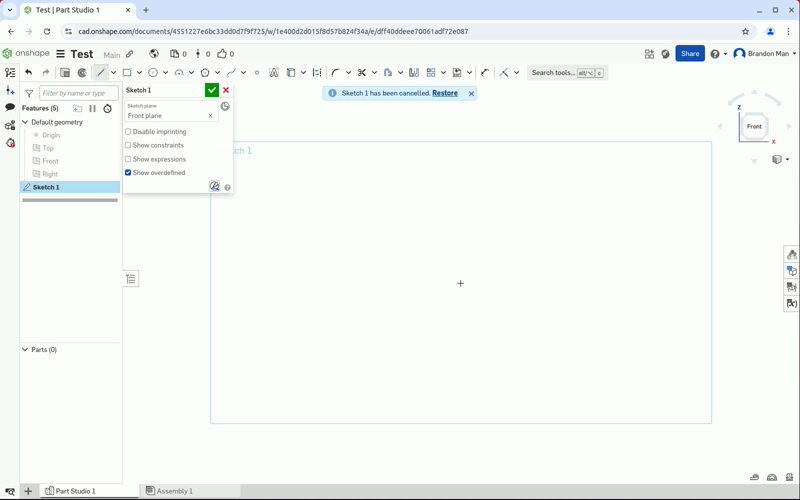
click(460, 282)
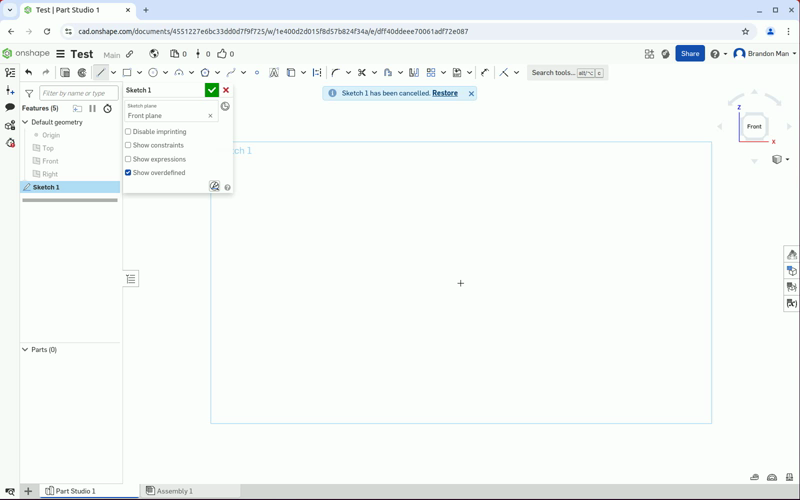
key_up(shift)
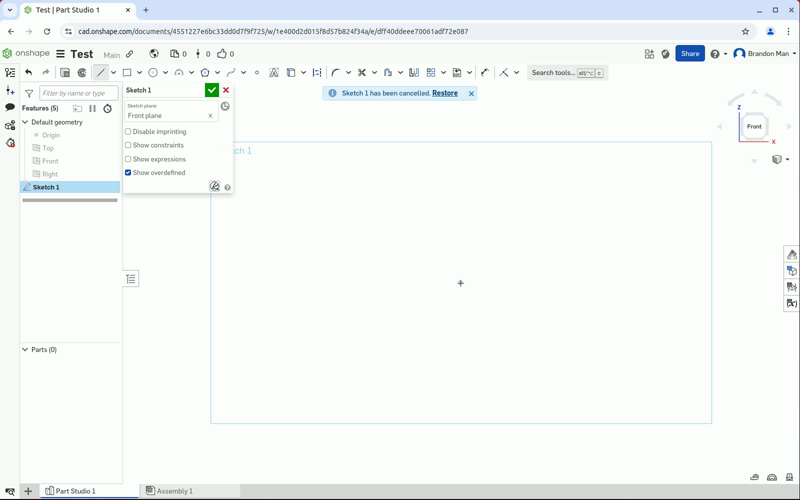
key_down(shift)
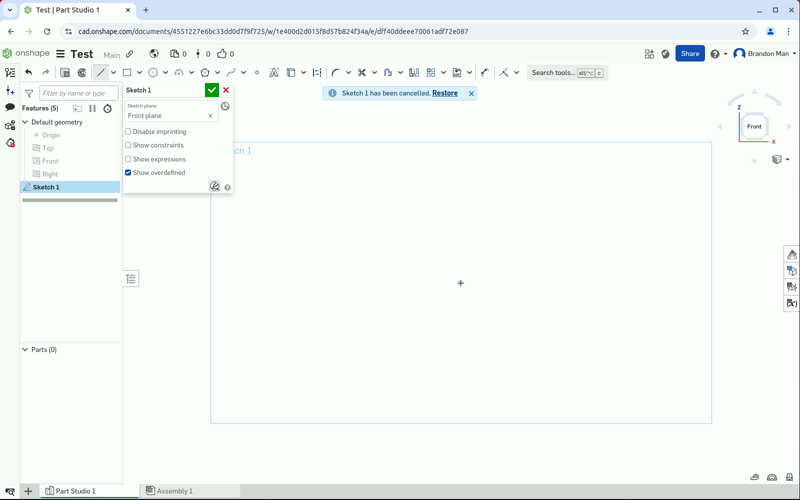
mouse_move(573, 282)
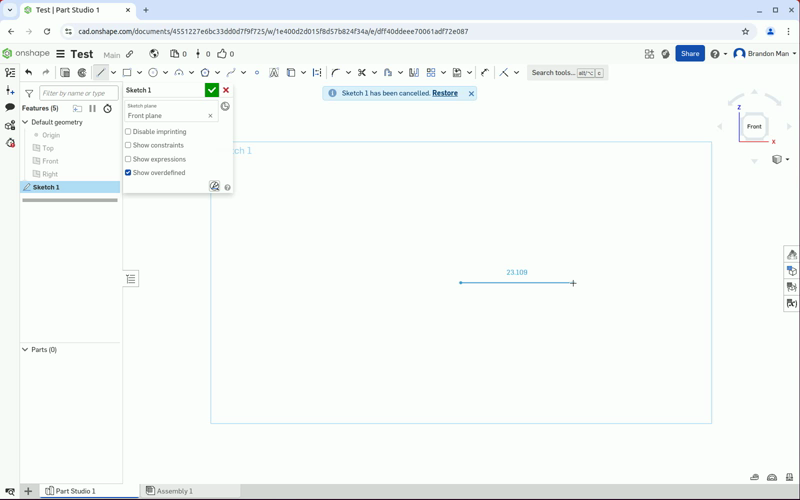
click(573, 282)
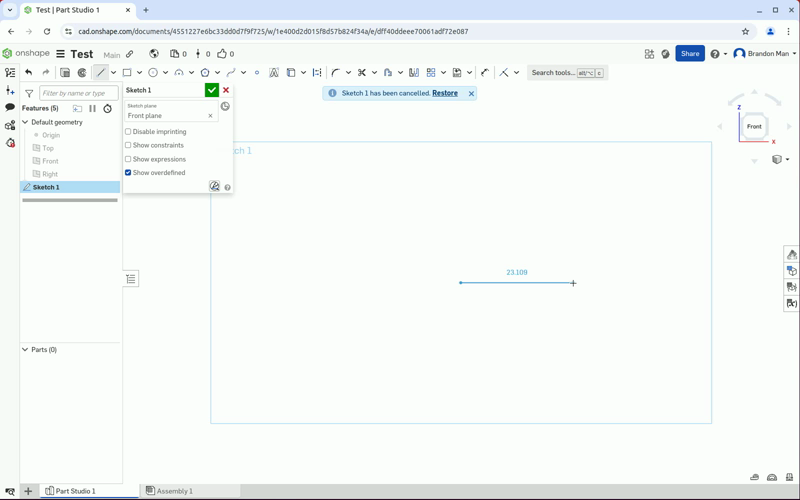
key_up(shift)
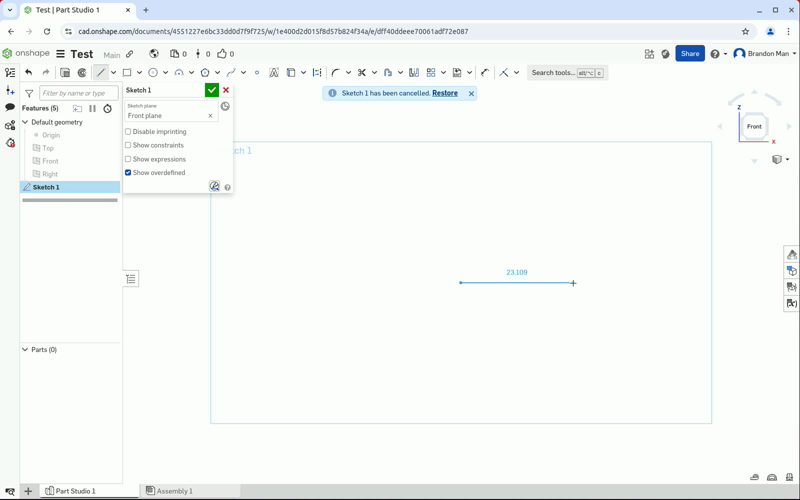
key_down(shift)
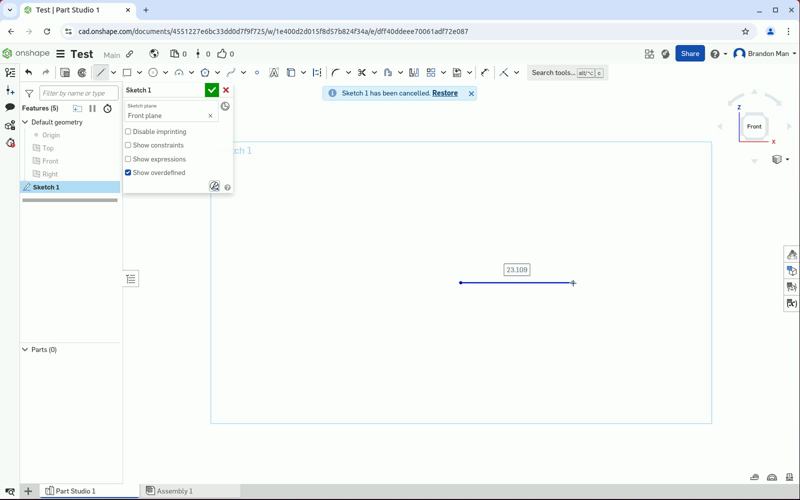
mouse_move(573, 208)
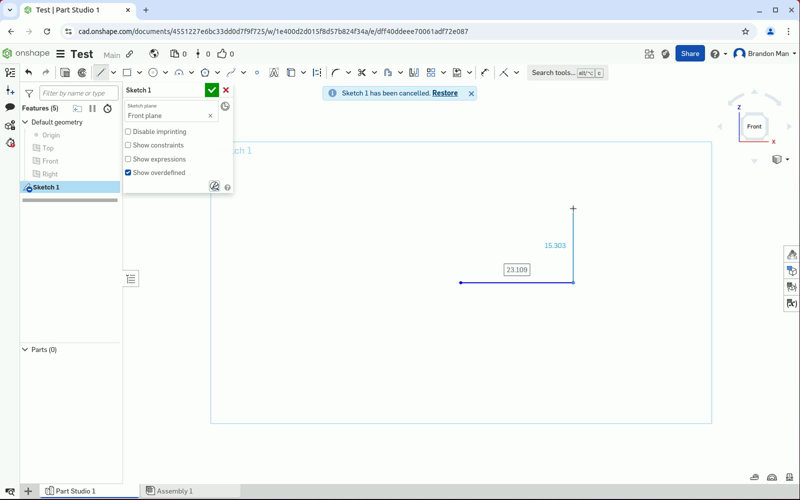
click(573, 208)
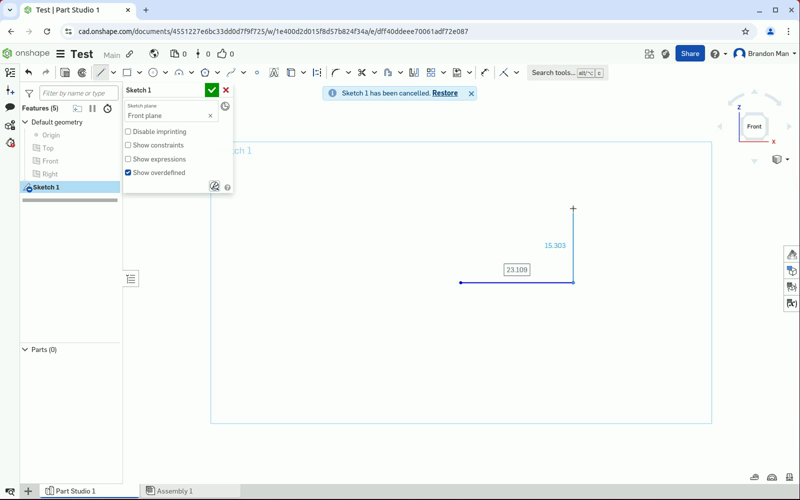
key_up(shift)
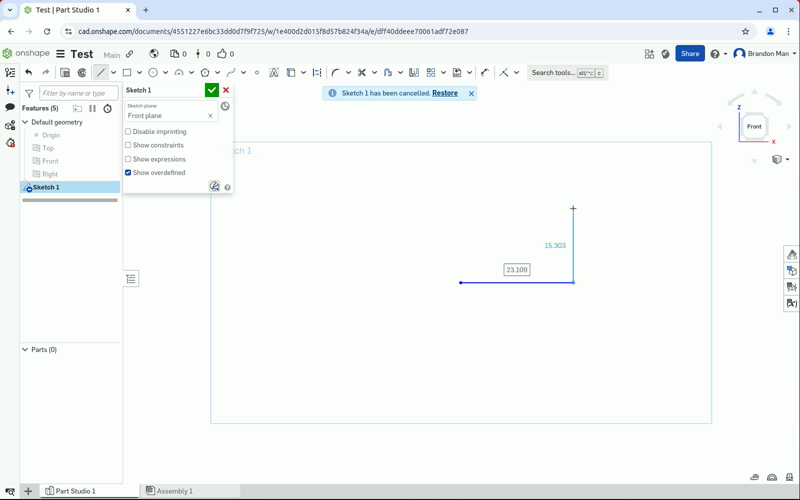
key_down(shift)
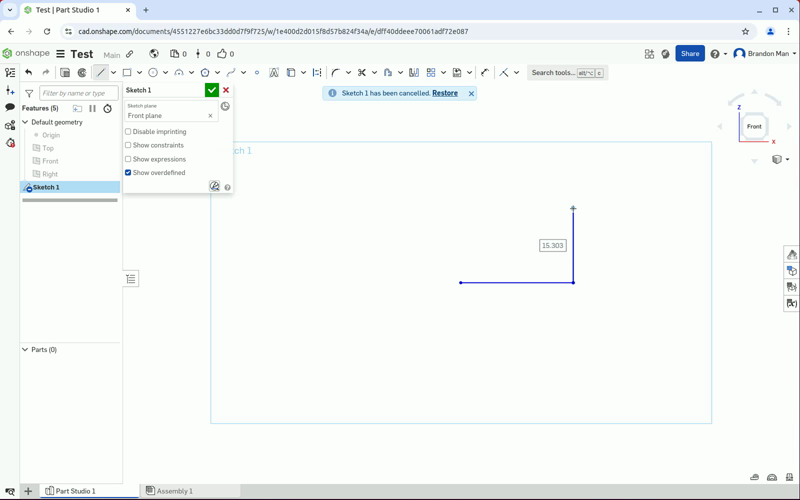
mouse_move(460, 208)
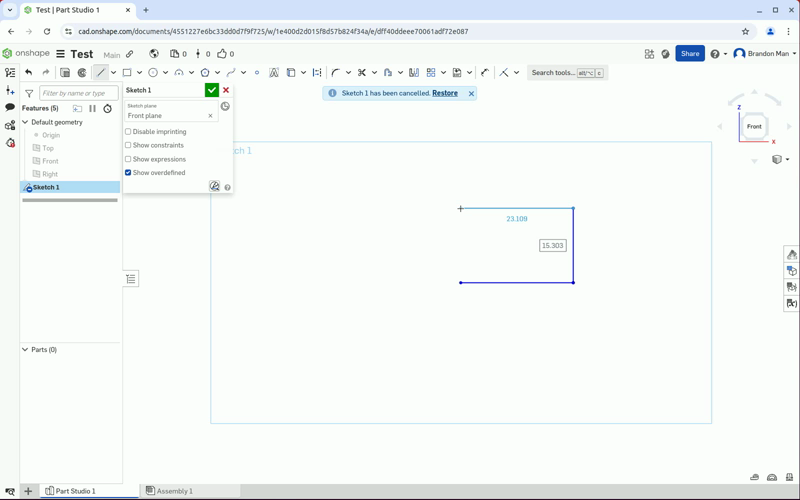
click(460, 208)
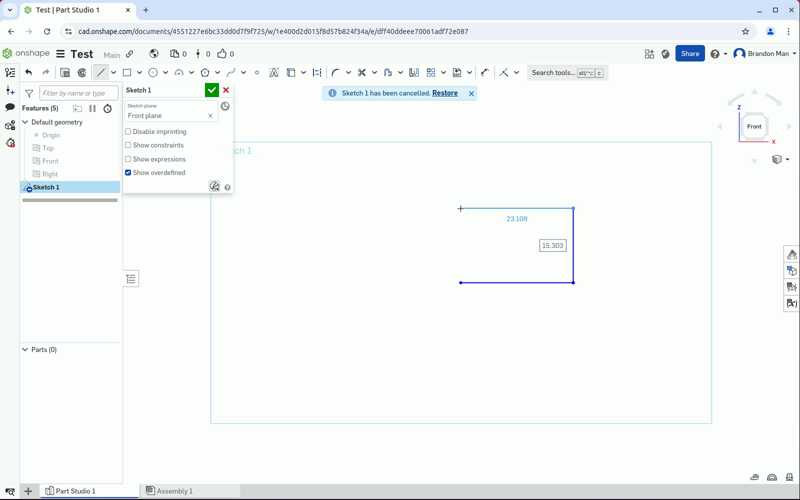
key_up(shift)
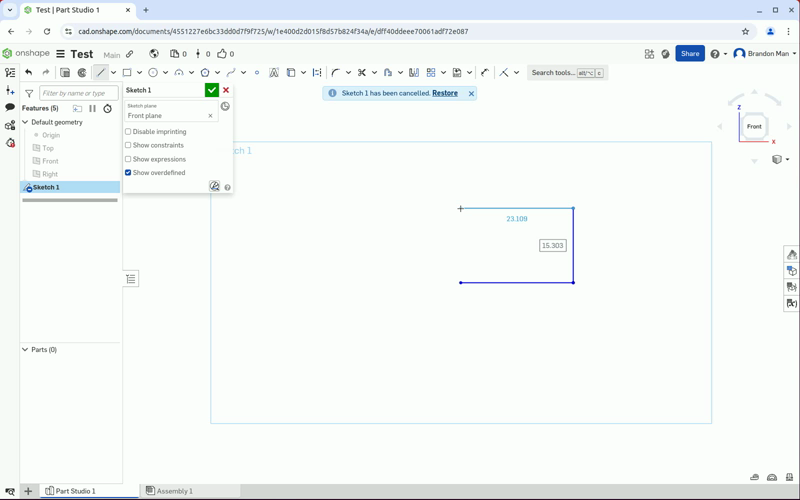
key_down(shift)
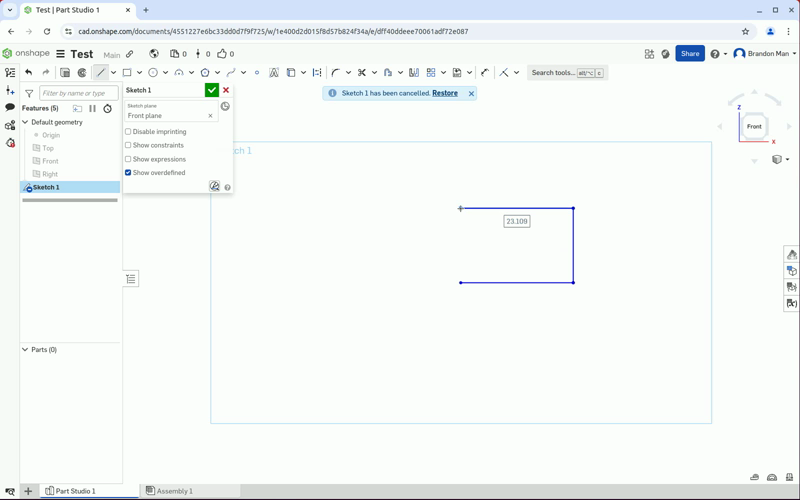
mouse_move(460, 282)
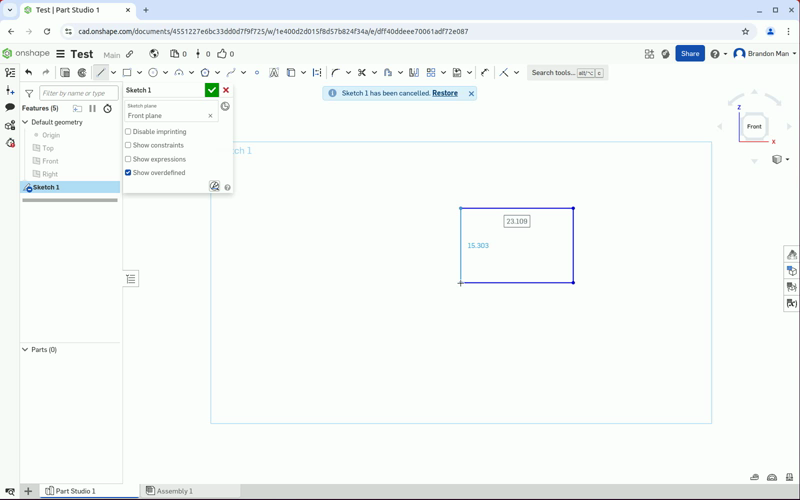
key_up(shift)
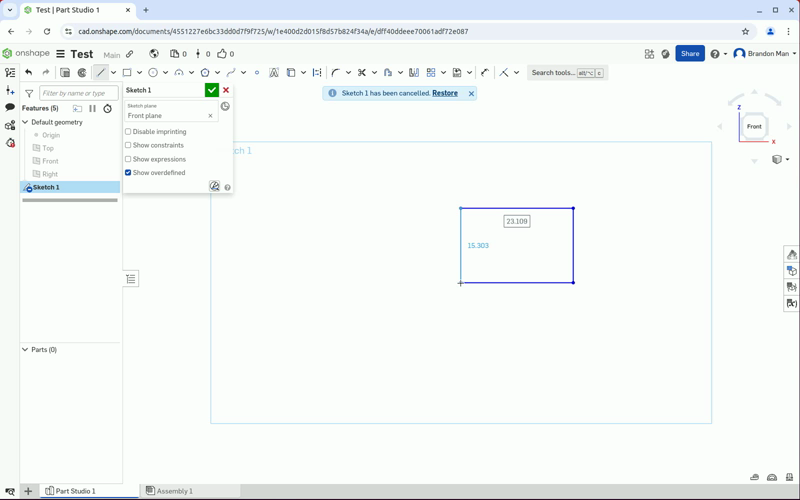
click(460, 282)
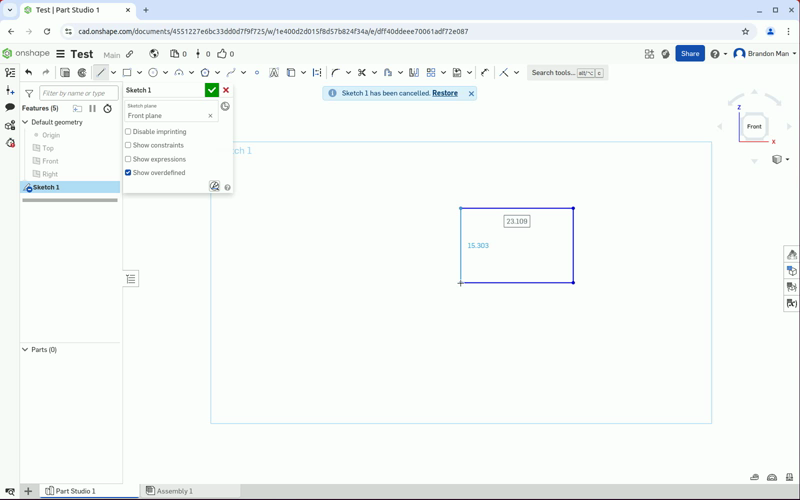
key(esc)
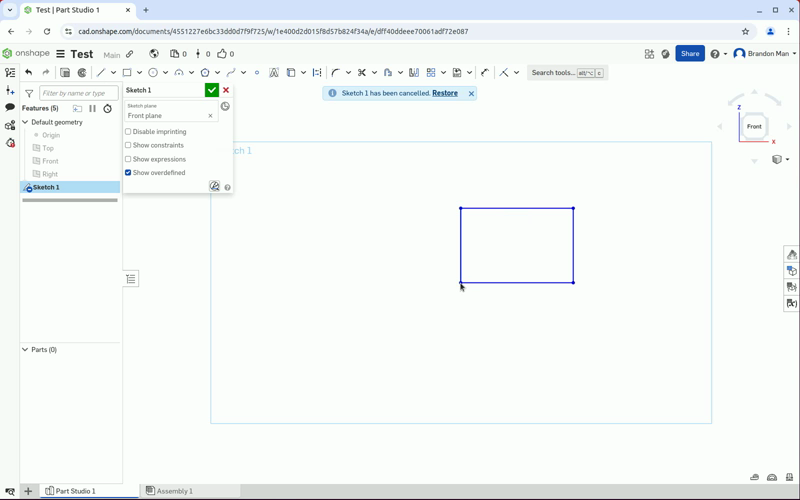
mouse_move(560, 268)
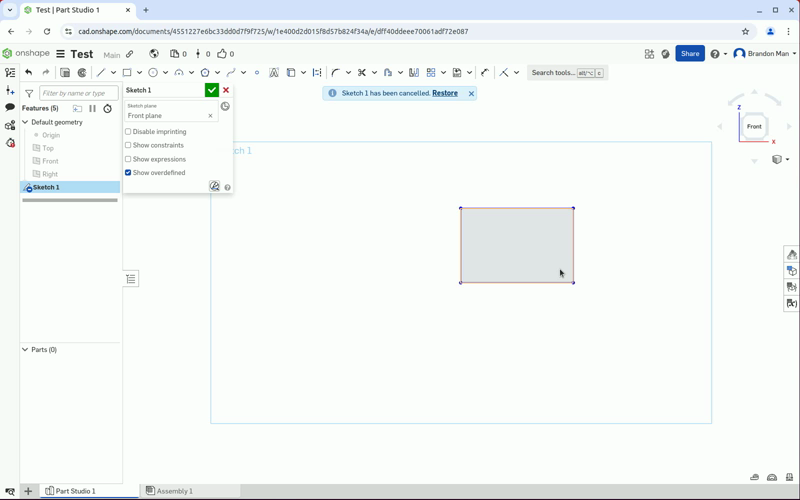
click(560, 268)
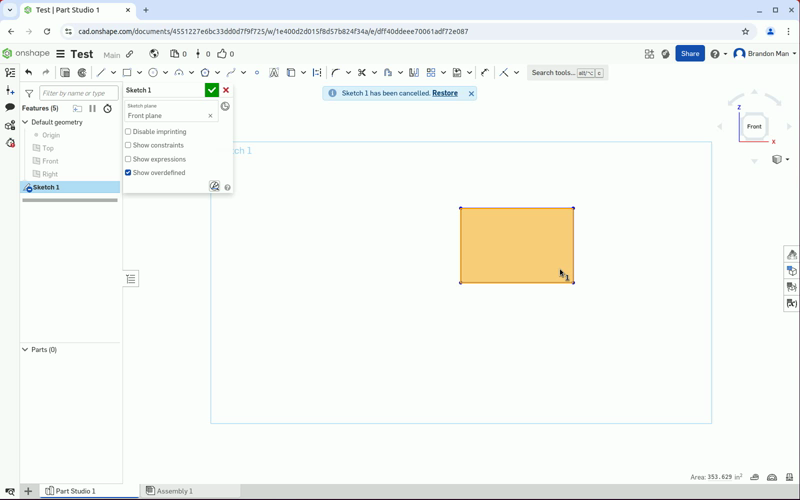
mouse_move(73, 352)
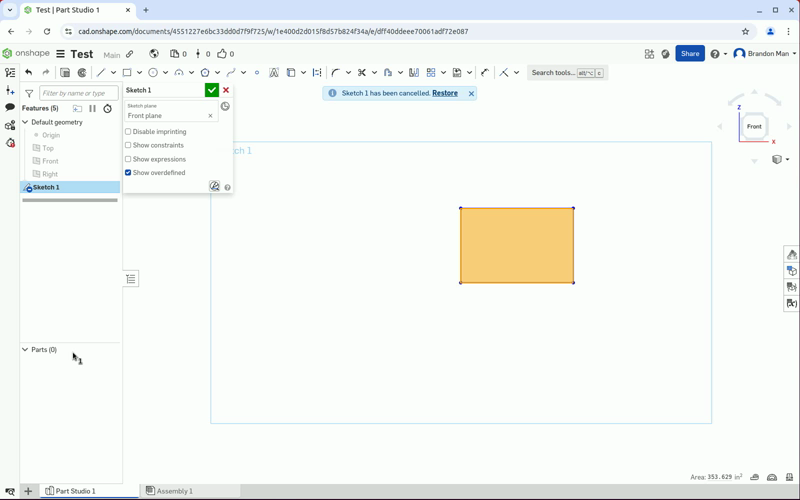
key(shift+y)
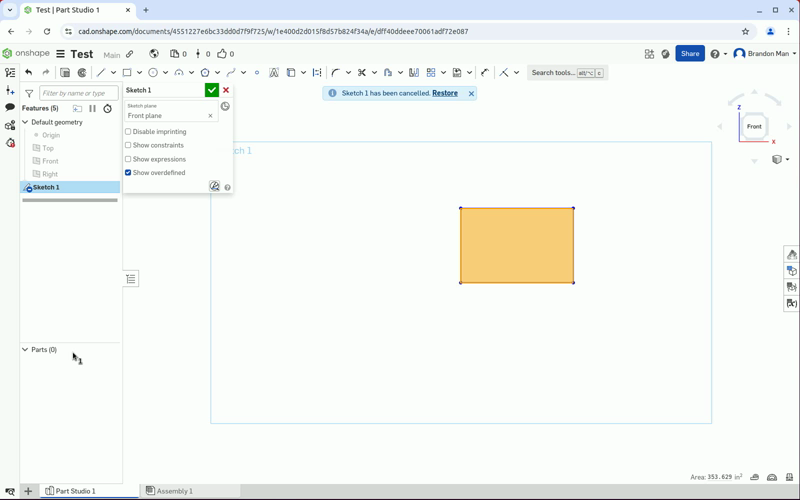
key(shift+e)
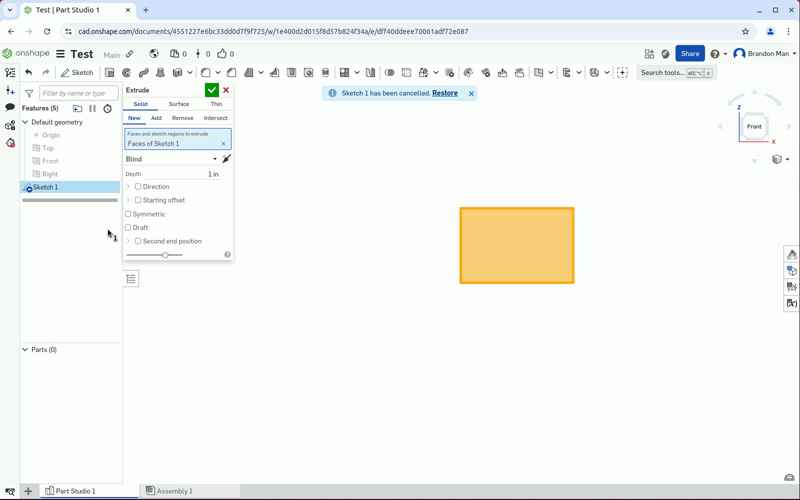
mouse_move(143, 106)
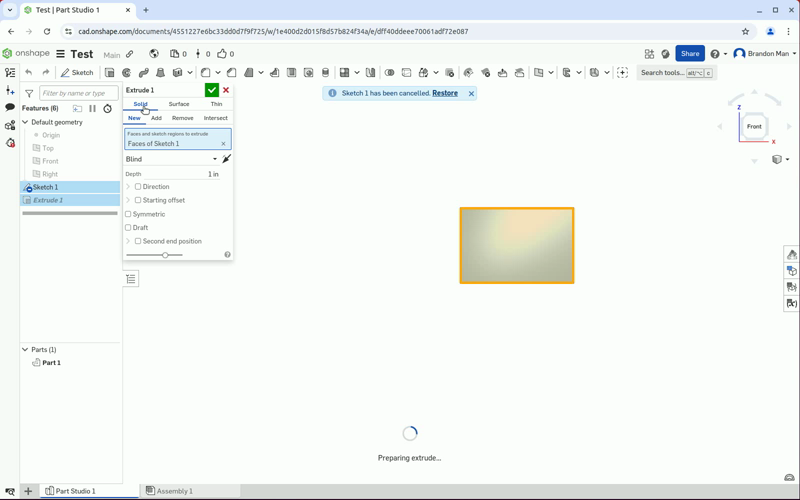
click(143, 106)
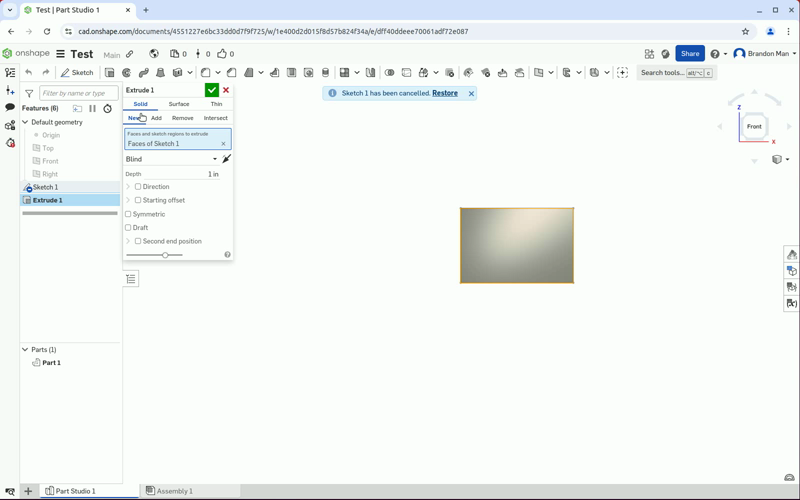
mouse_move(137, 120)
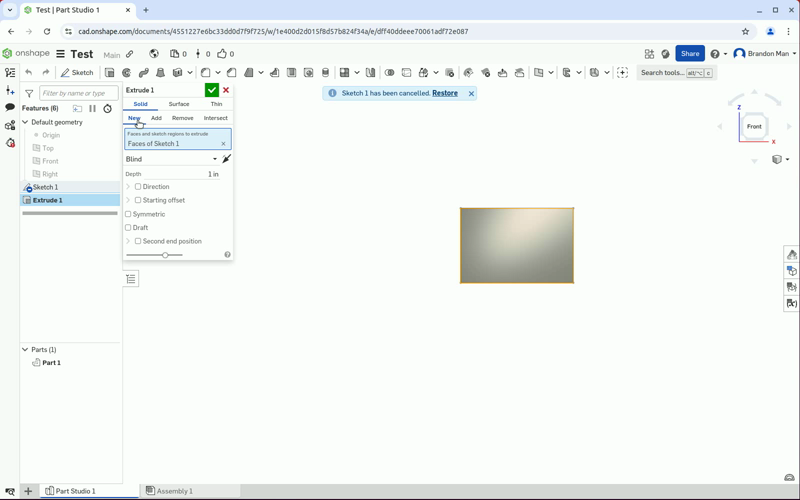
click(137, 120)
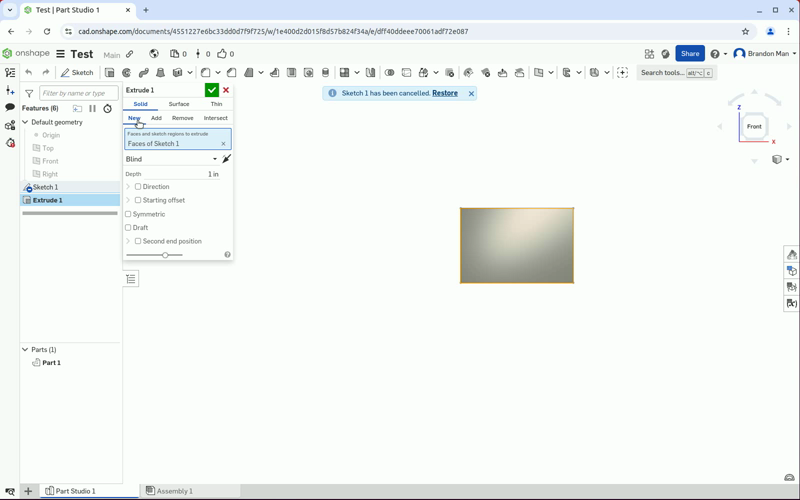
key(tab, 4)
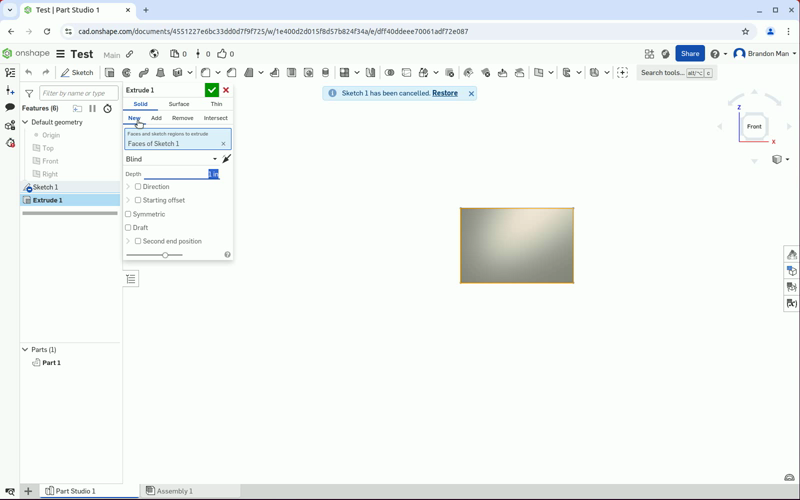
text(-15.405)
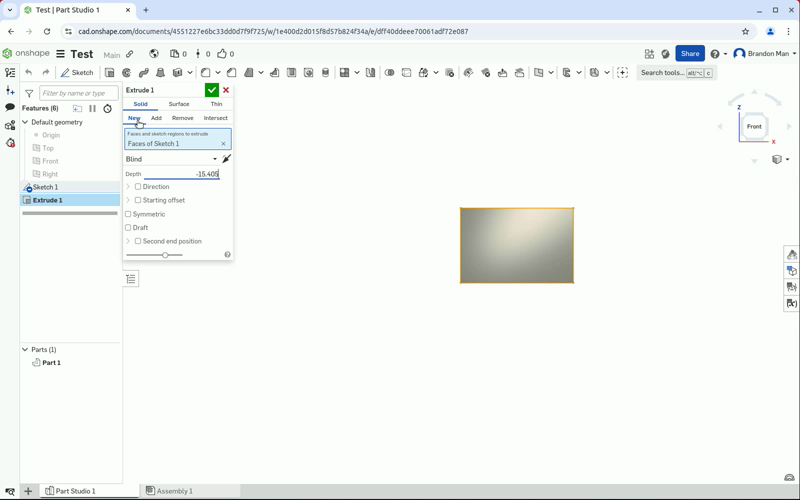
key(enter)
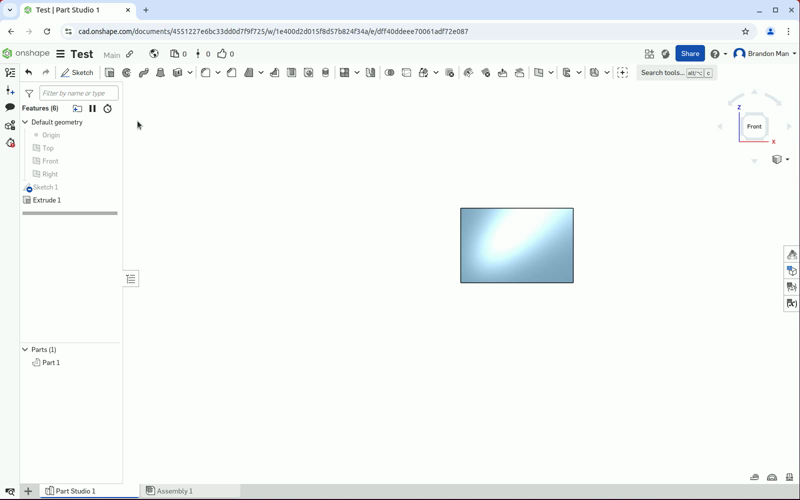
key(shift+h)
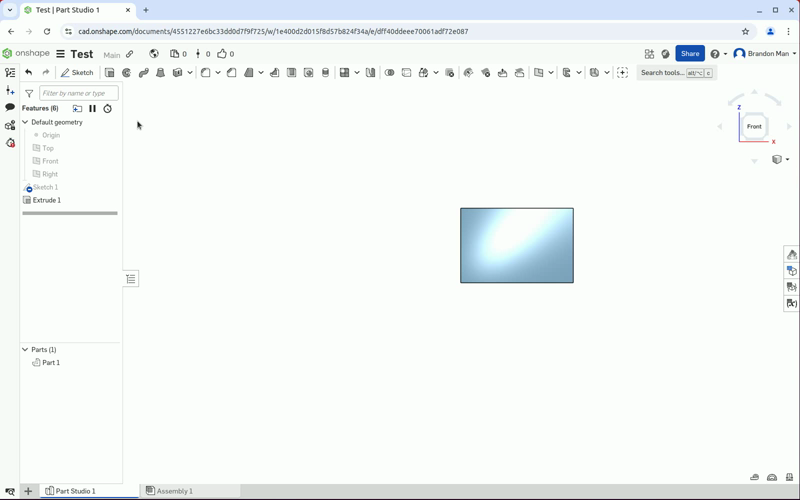
key(shift+h)
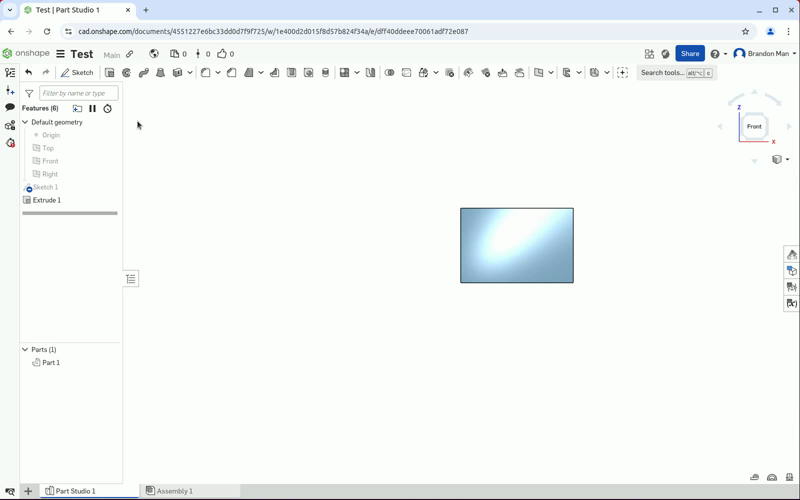
mouse_move(73, 189)
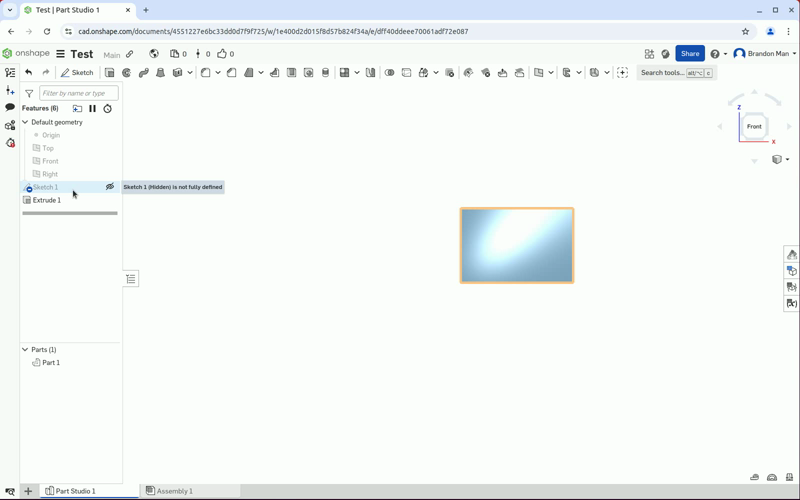
click(73, 189)
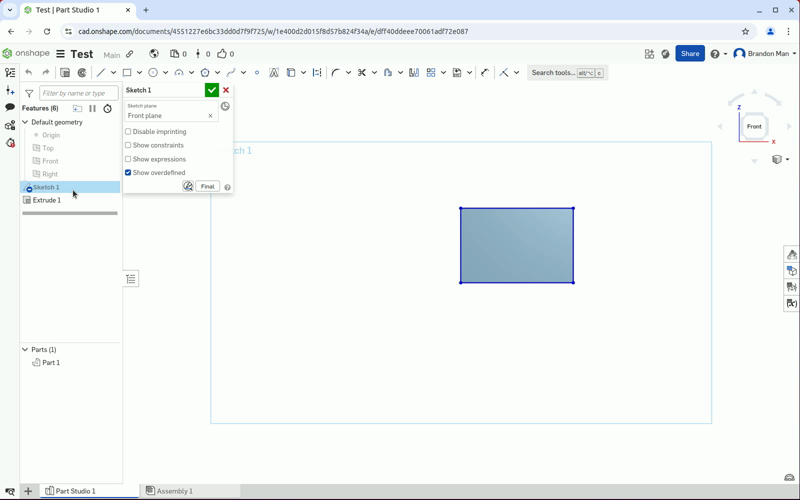
mouse_move(229, 92)
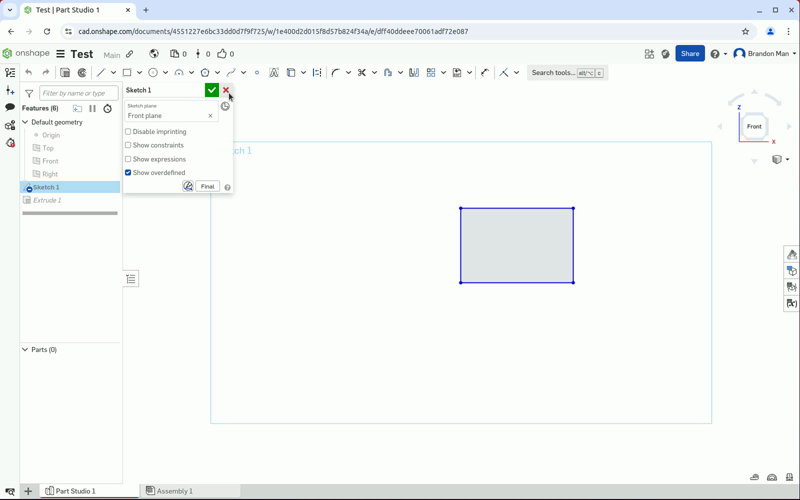
click(229, 92)
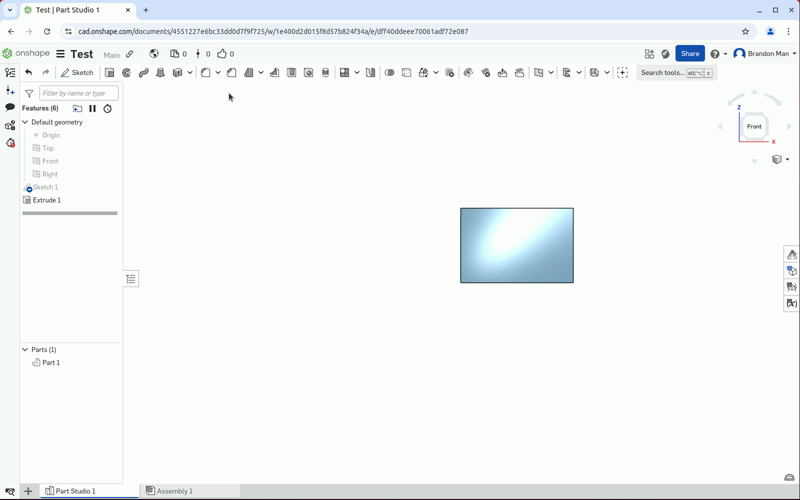
mouse_move(73, 352)
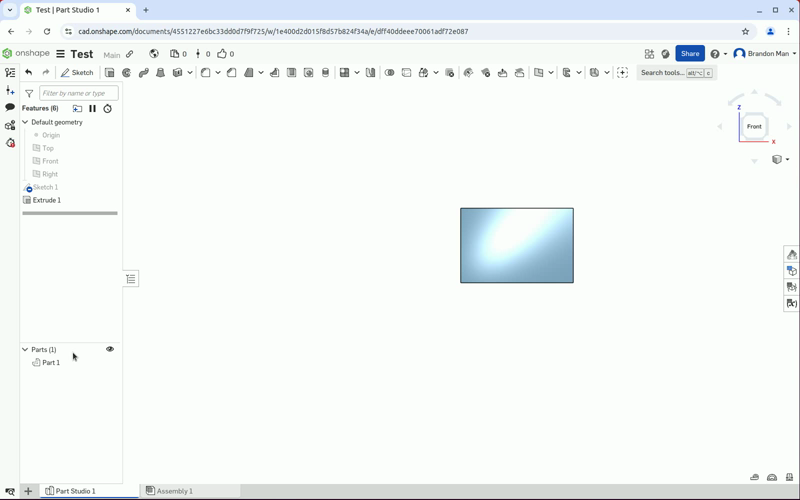
key(y)
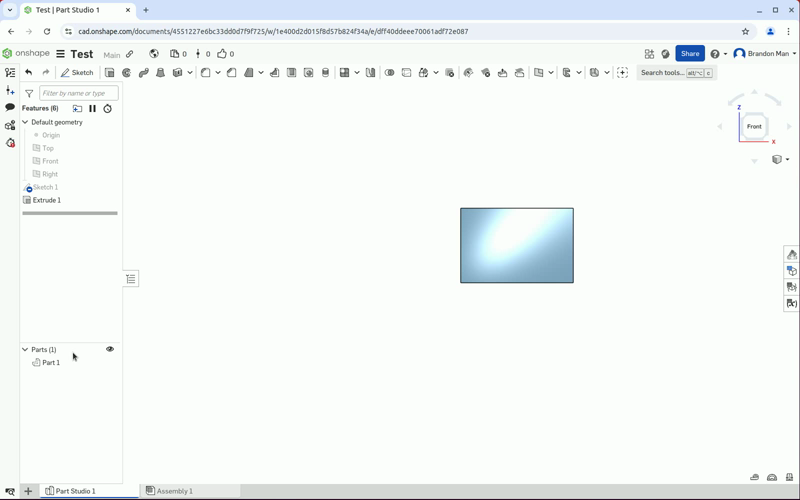
key(shift+p)
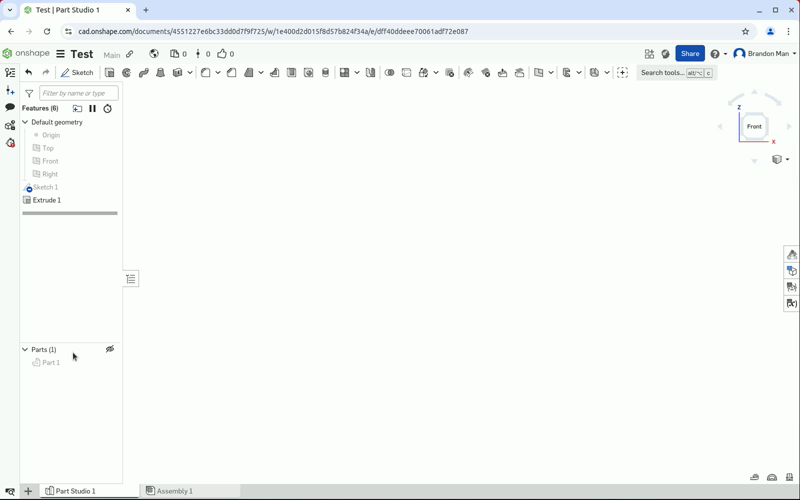
key(space)
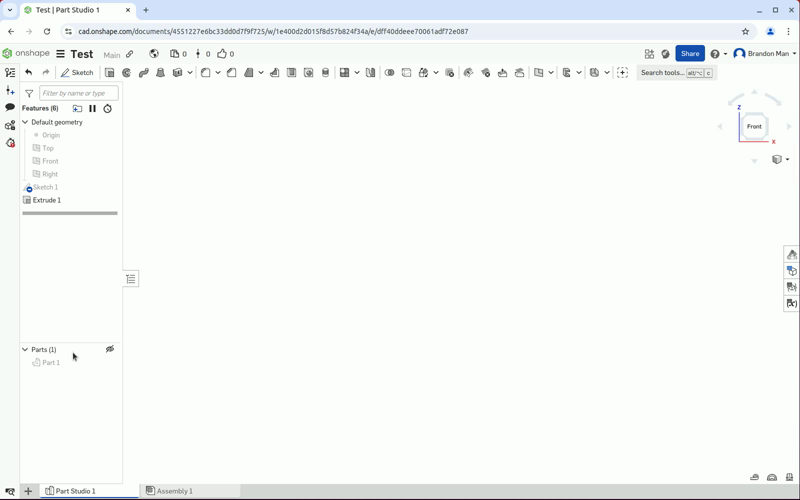
key_down(shift)
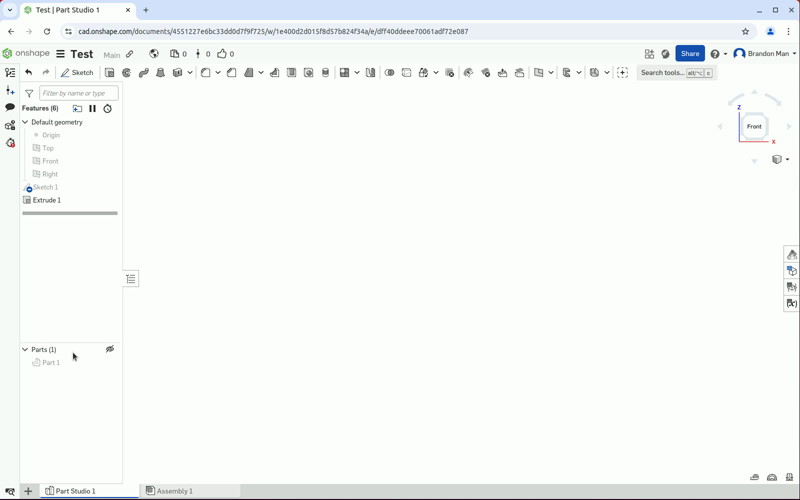
key(down)
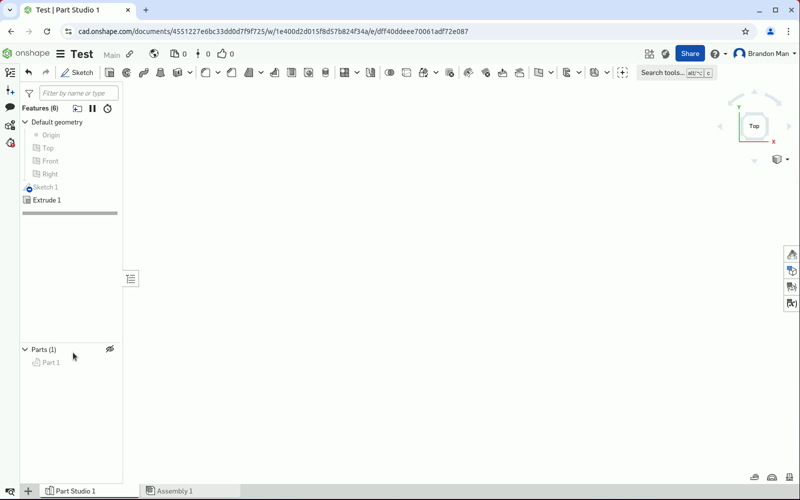
key_up(shift)
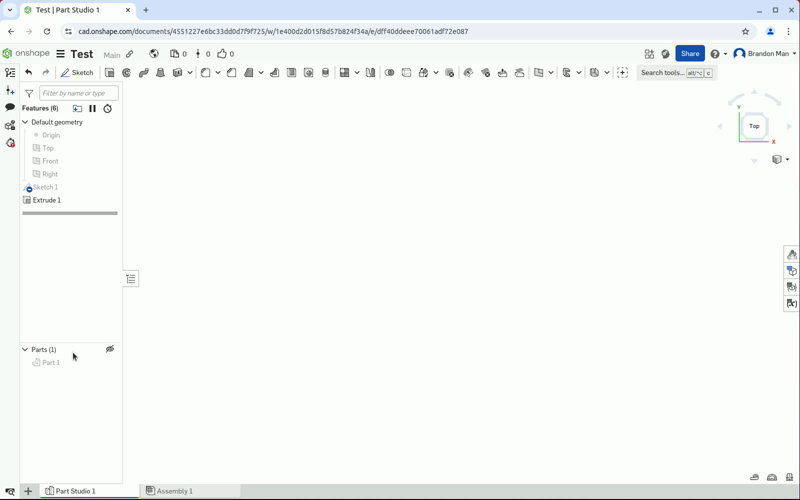
mouse_move(73, 352)
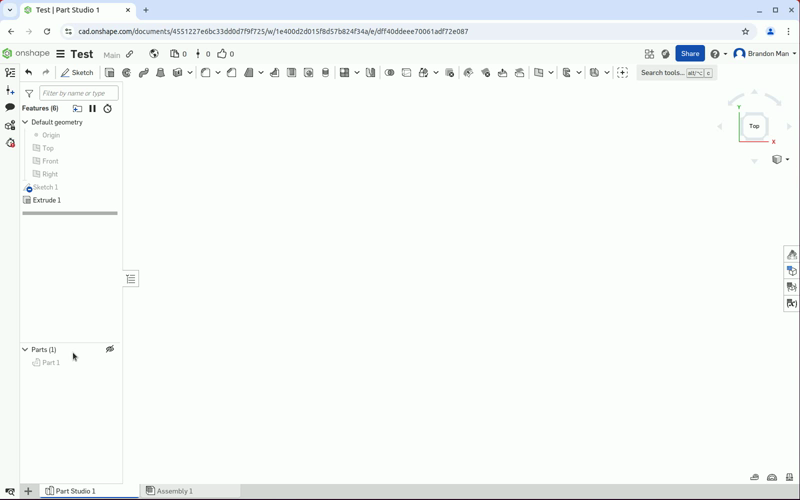
key(shift+y)
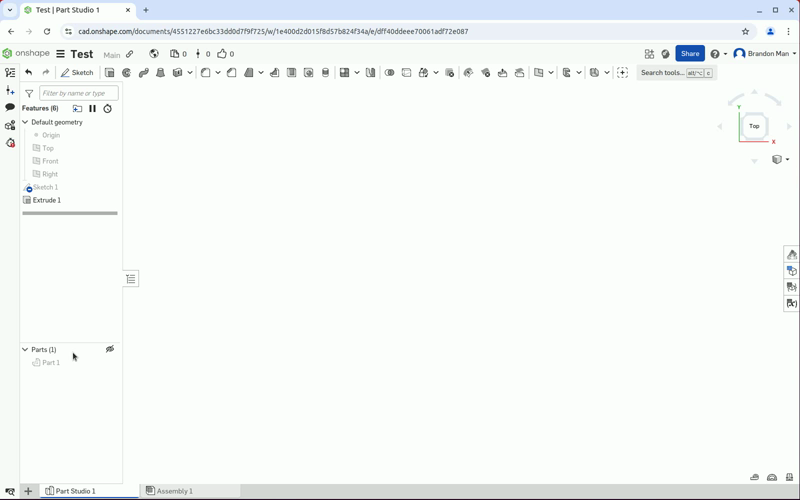
key(shift+s)
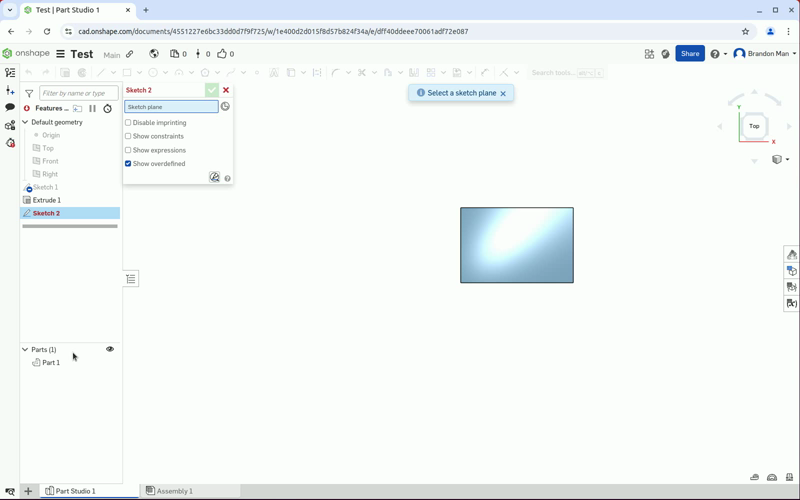
mouse_move(73, 150)
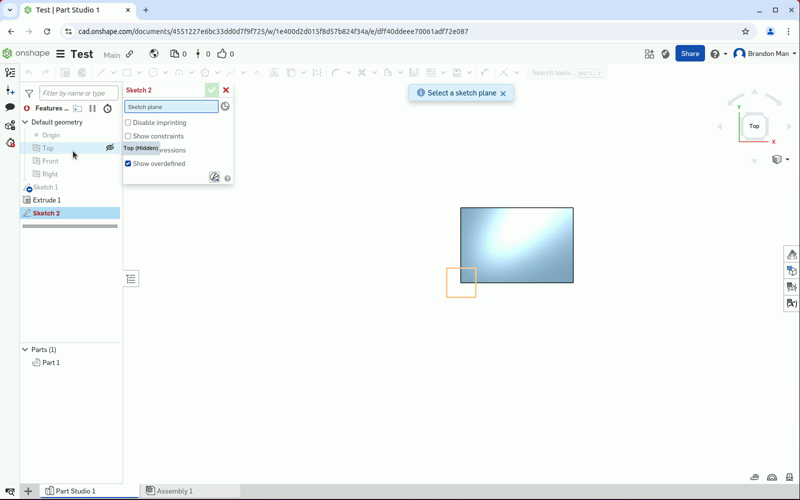
click(73, 150)
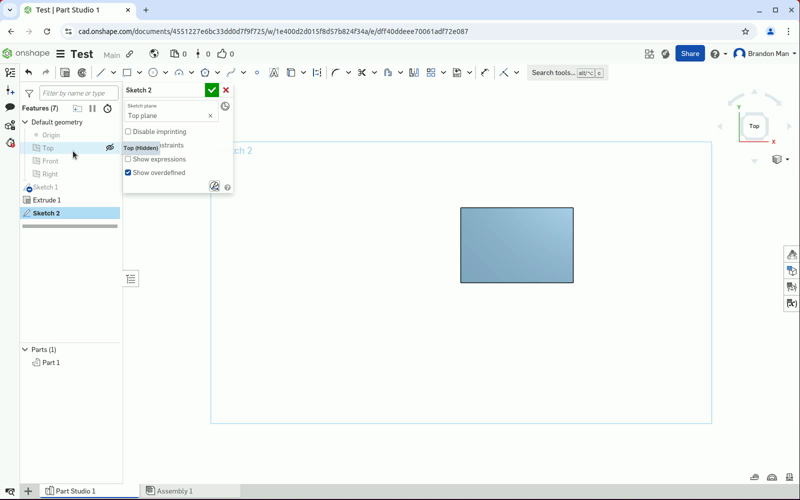
mouse_move(73, 352)
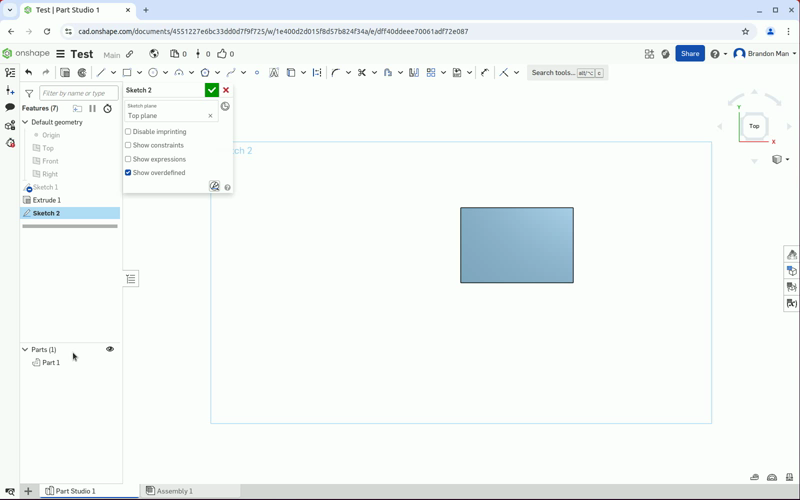
key(y)
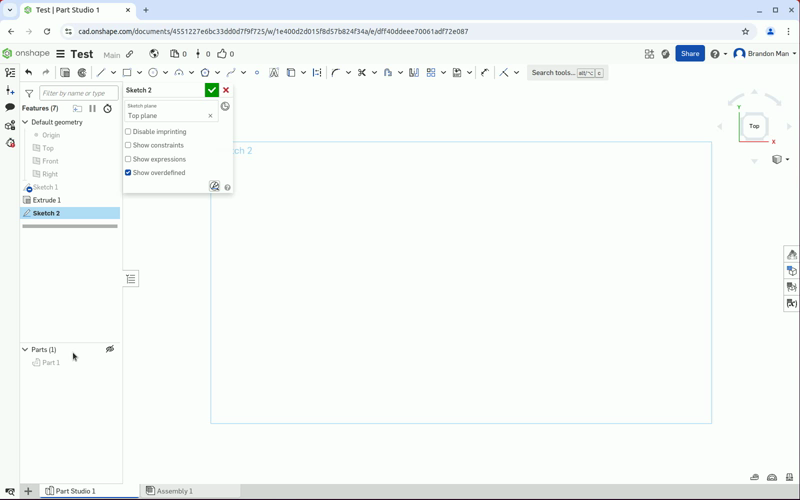
key(l)
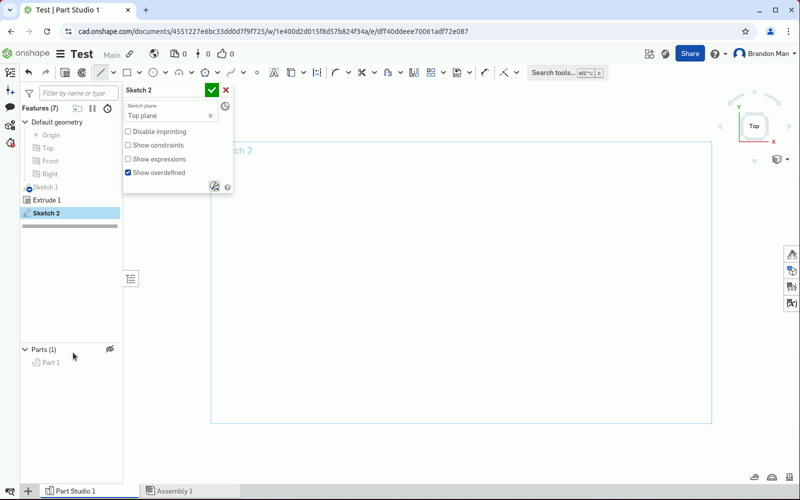
key_down(shift)
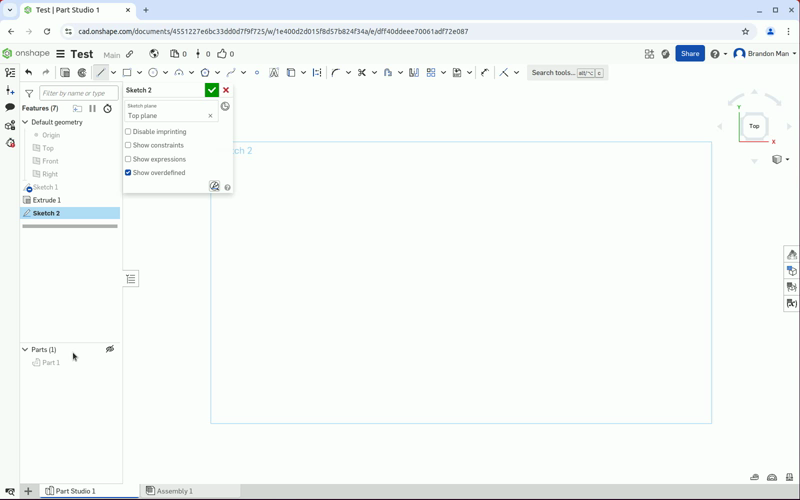
mouse_move(497, 282)
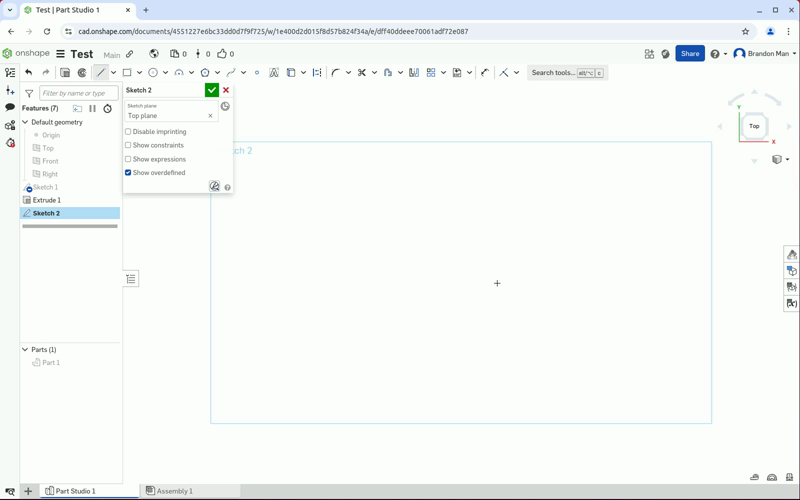
click(497, 282)
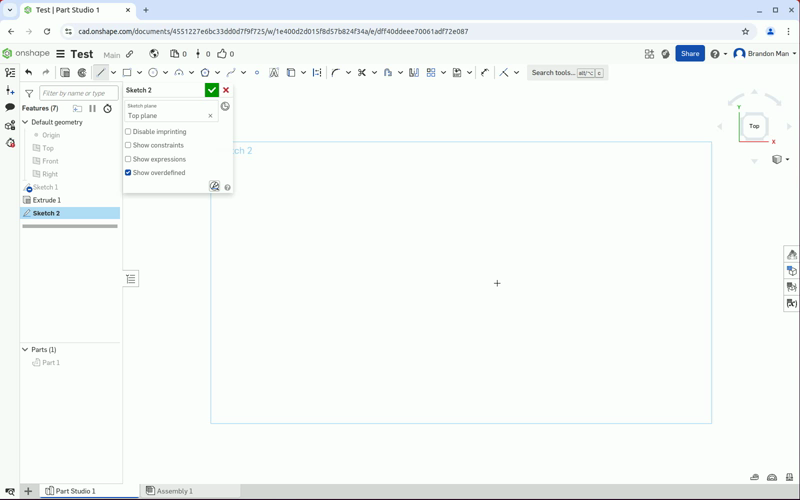
key_up(shift)
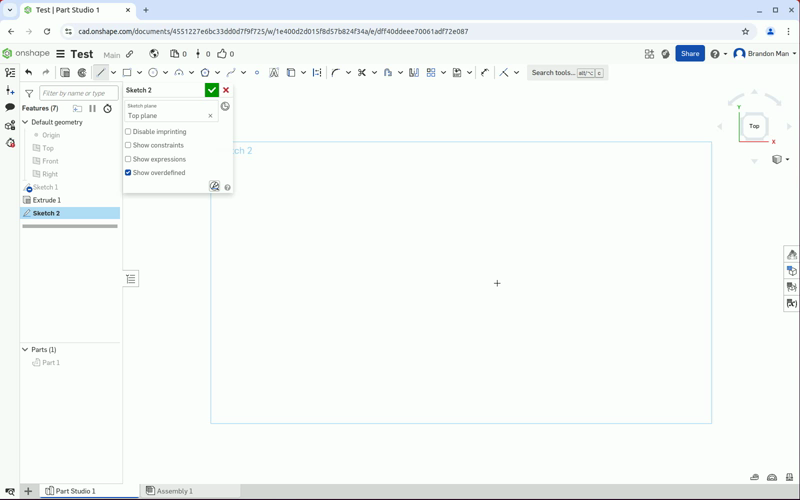
key_down(shift)
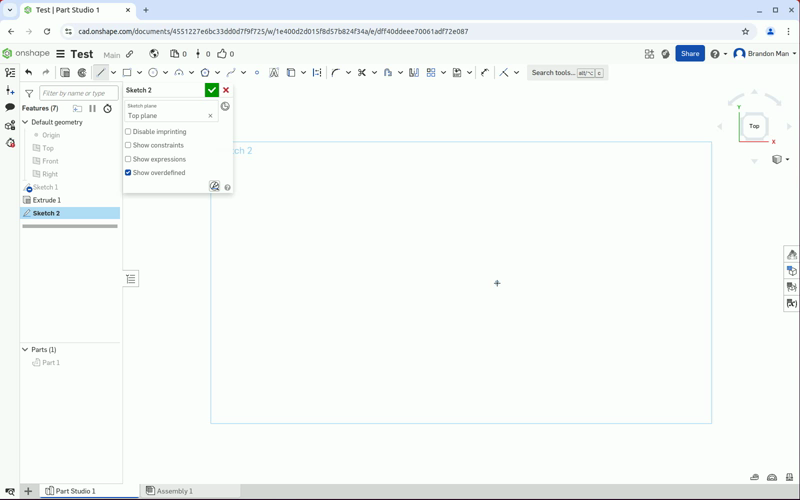
mouse_move(573, 282)
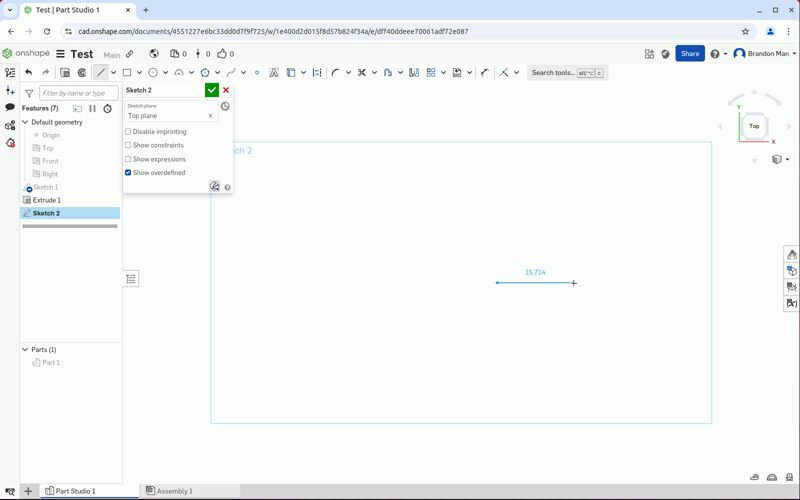
click(573, 282)
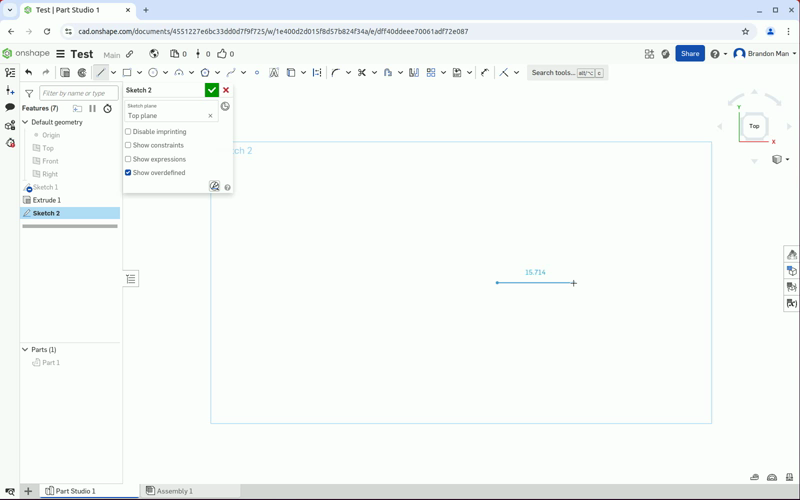
key_up(shift)
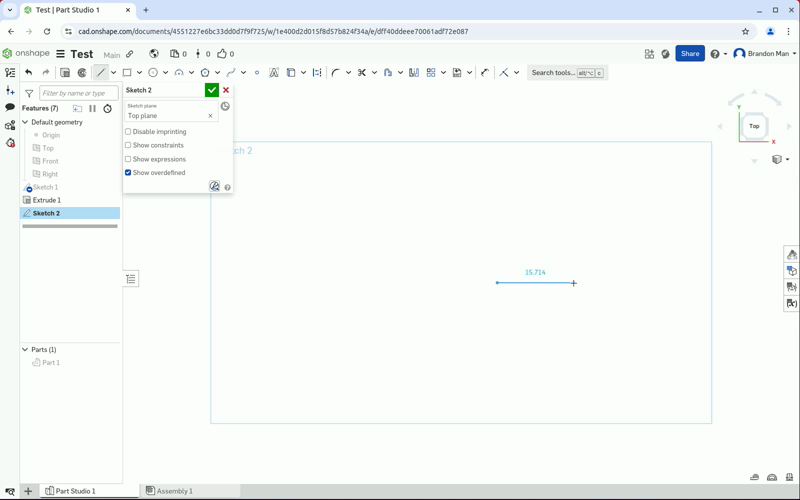
key_down(shift)
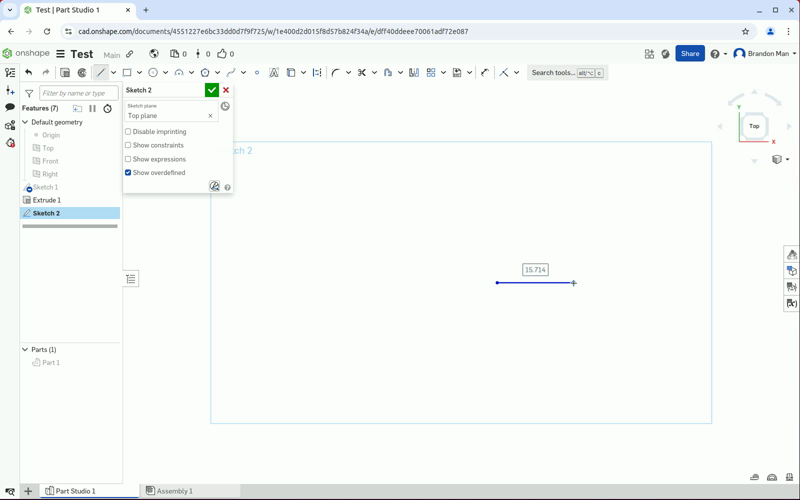
mouse_move(589, 282)
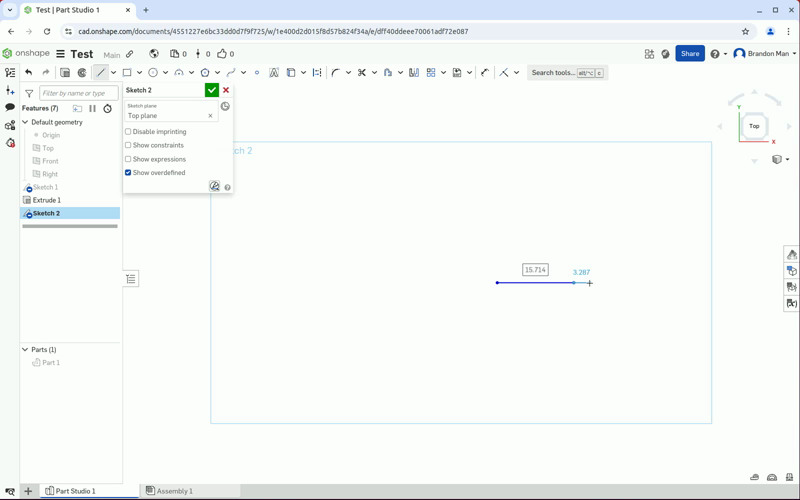
mouse_move(573, 225)
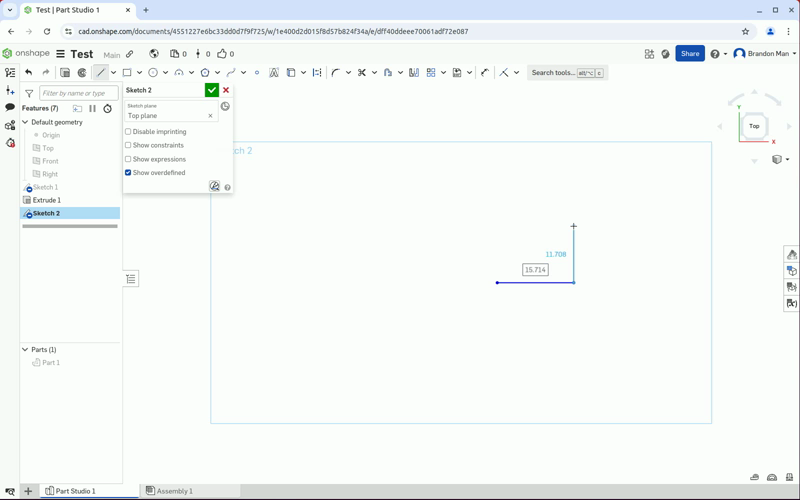
click(573, 225)
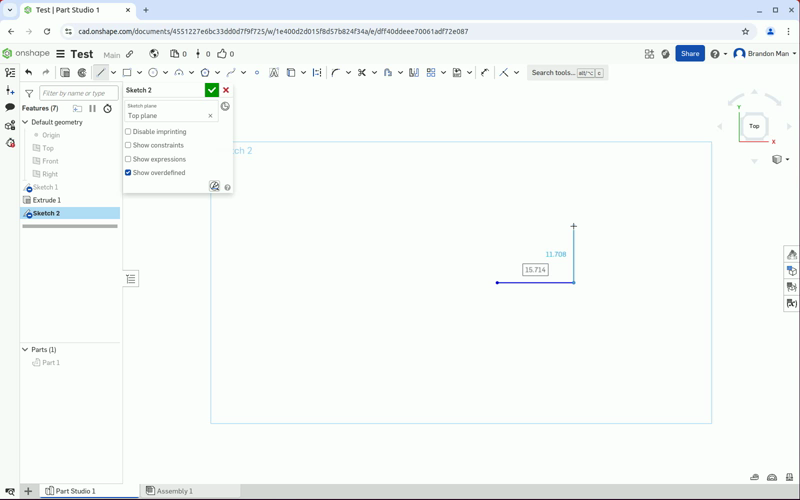
key_up(shift)
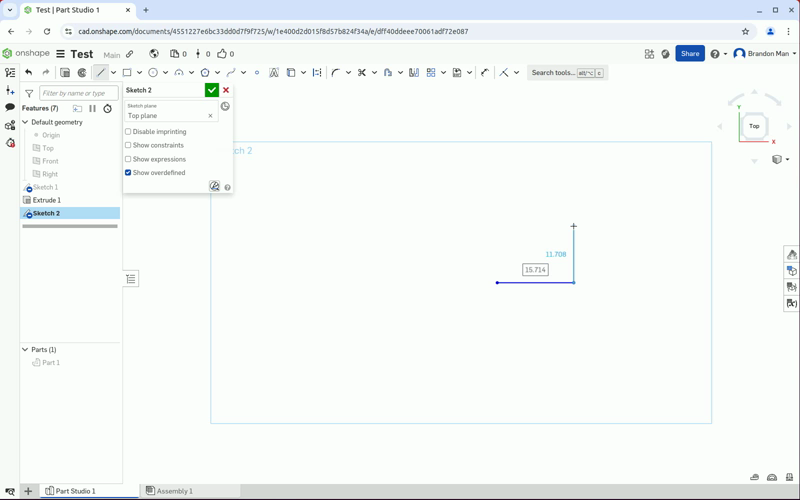
key_down(shift)
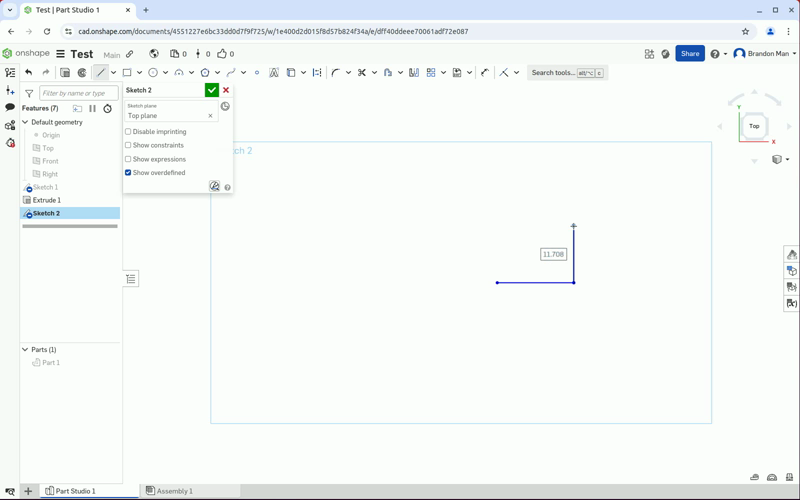
mouse_move(497, 225)
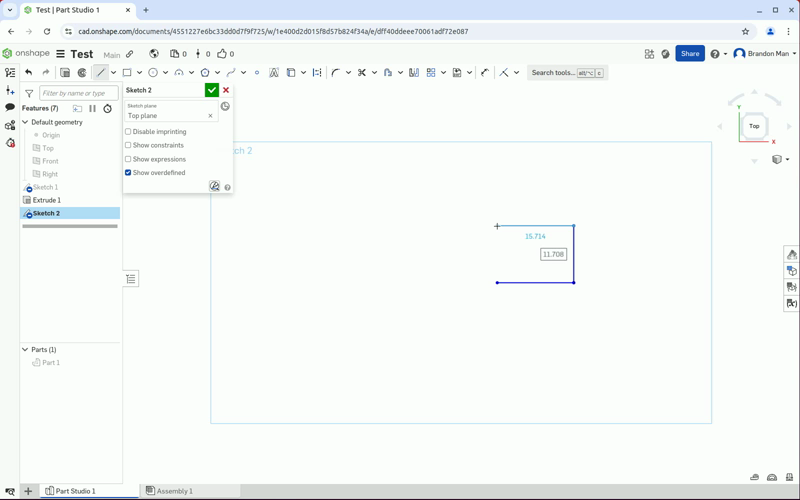
click(497, 225)
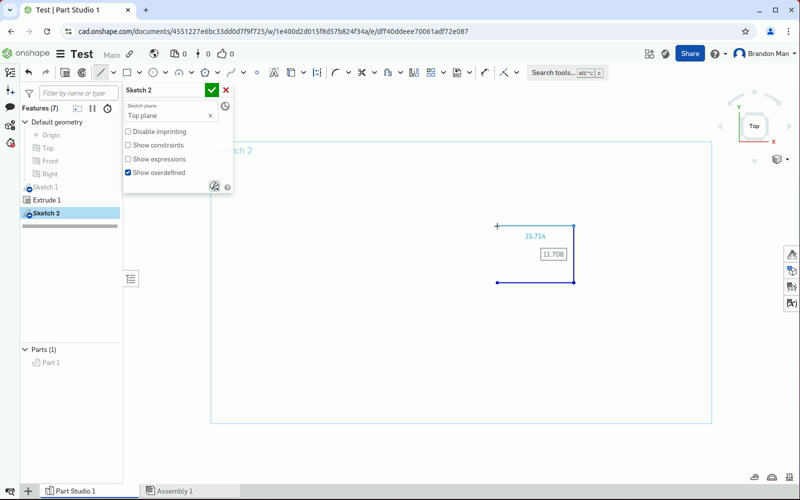
key_up(shift)
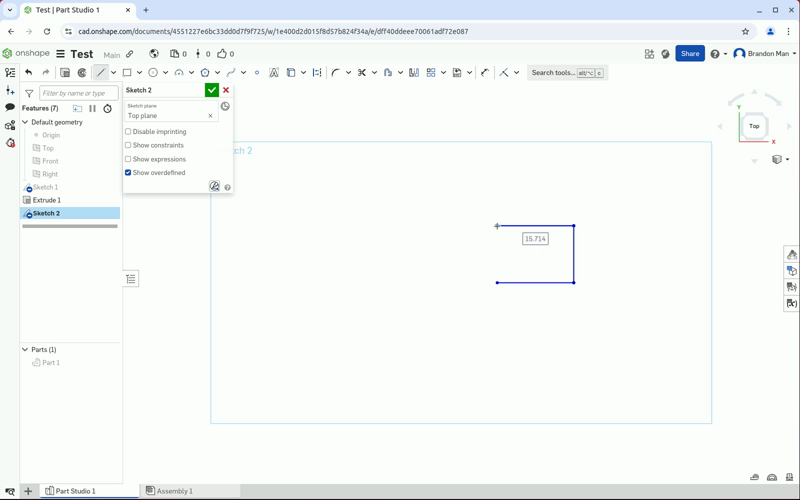
mouse_move(527, 225)
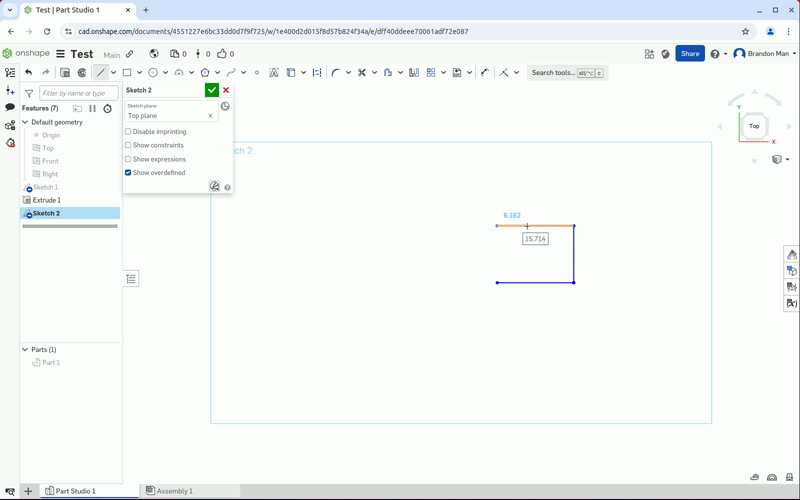
key_down(shift)
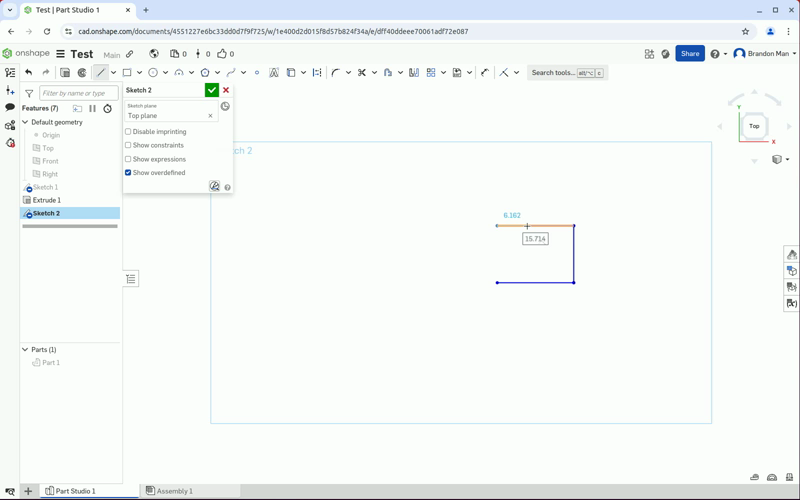
mouse_move(497, 282)
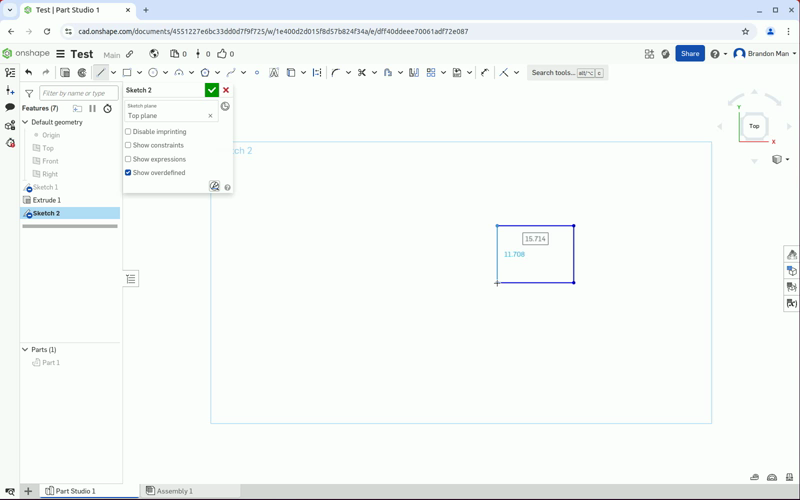
key_up(shift)
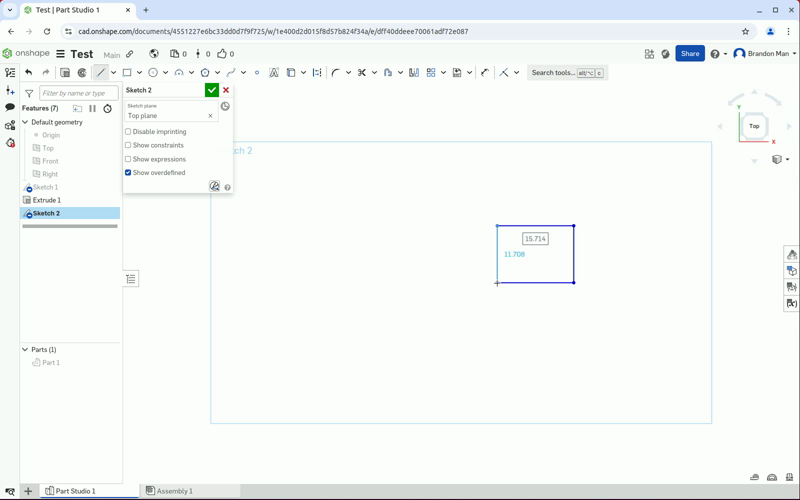
click(497, 282)
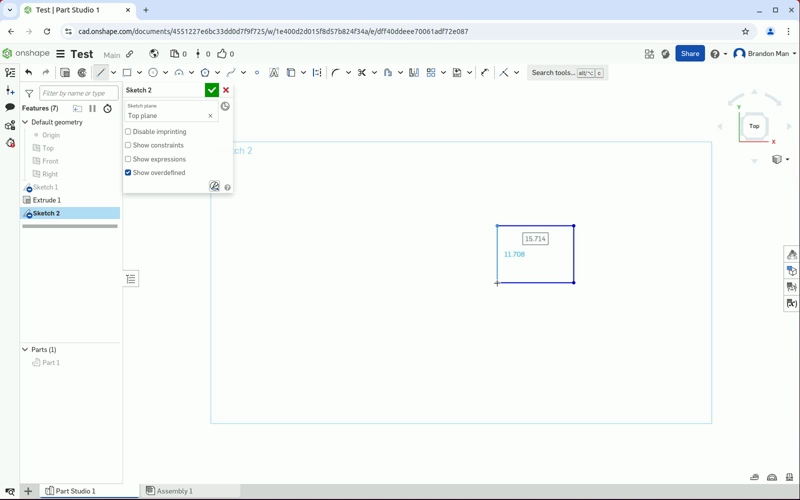
key(esc)
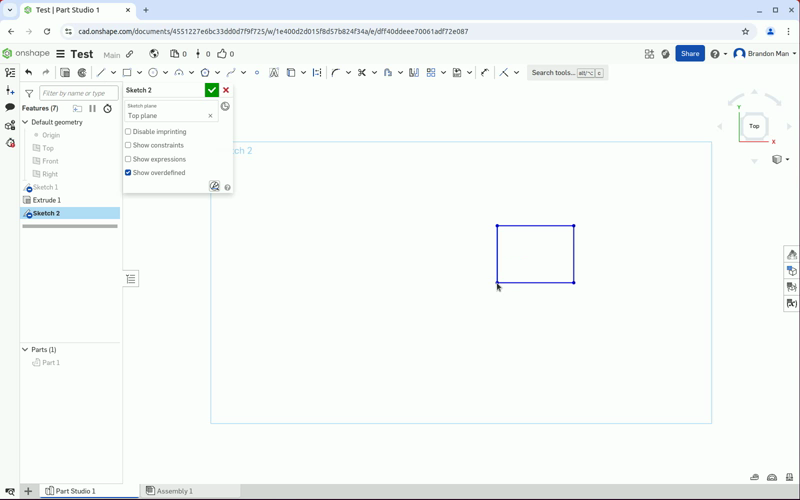
mouse_move(513, 241)
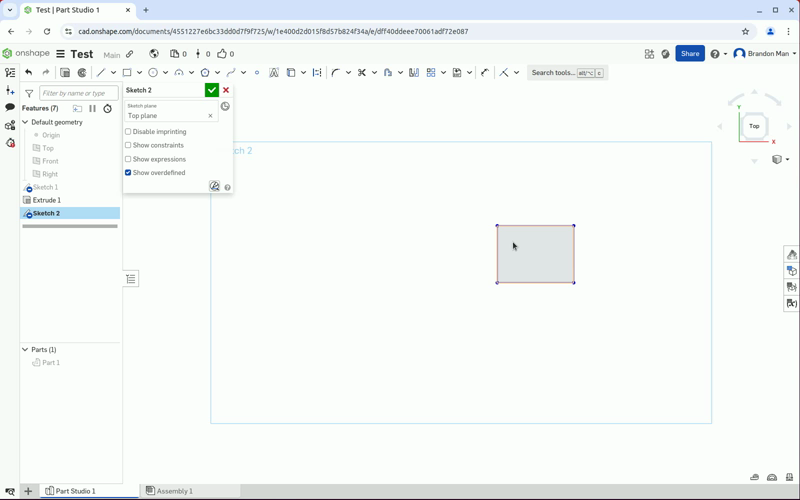
click(513, 241)
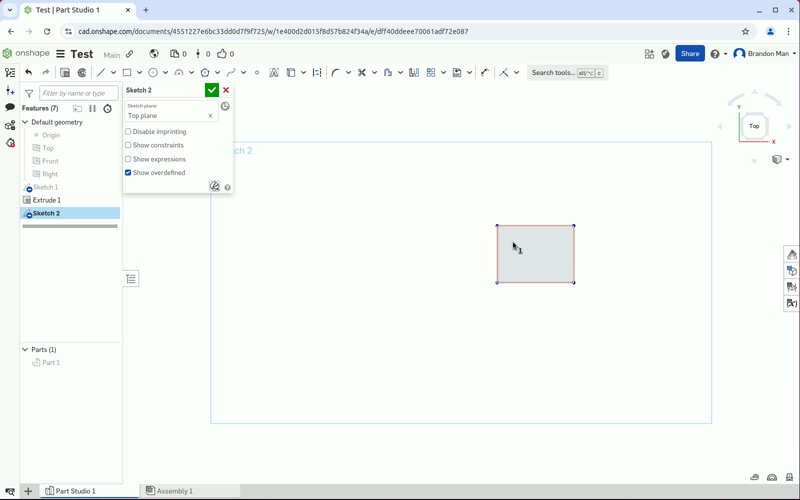
mouse_move(73, 352)
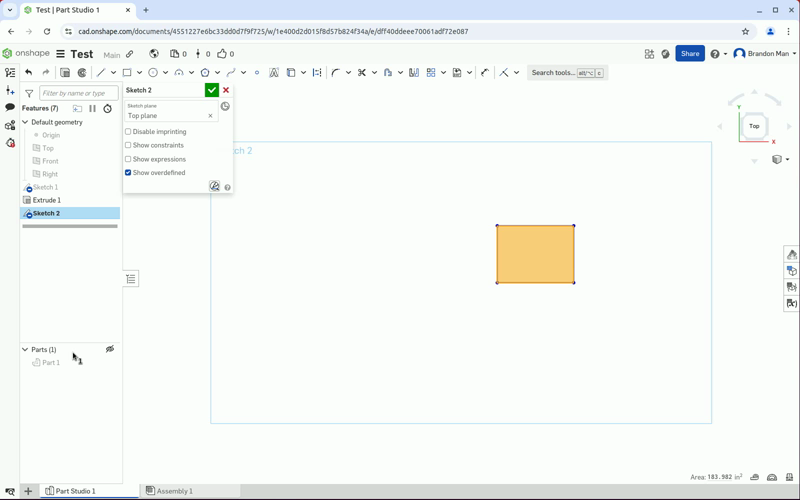
key(shift+y)
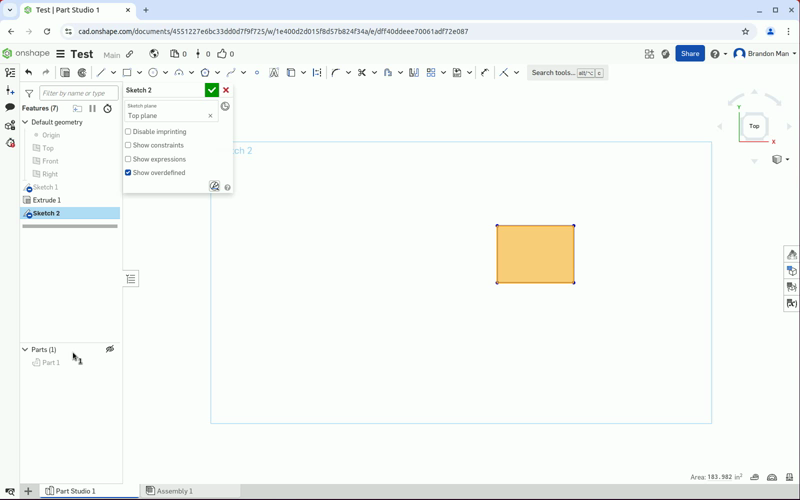
key(shift+e)
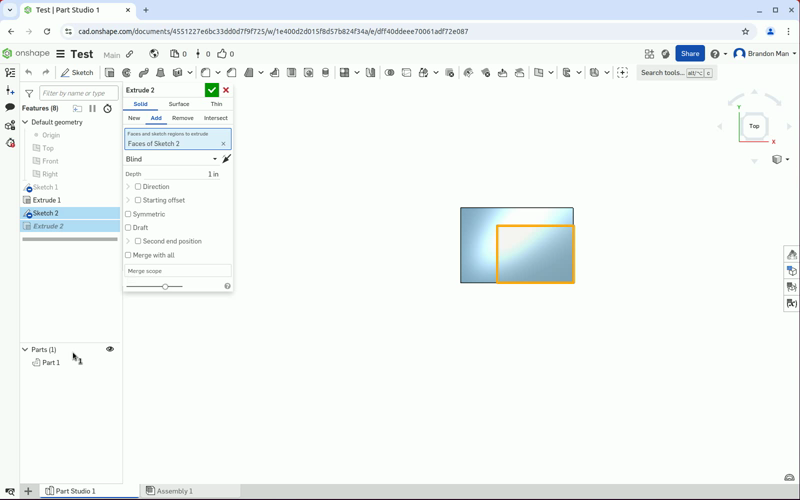
mouse_move(143, 106)
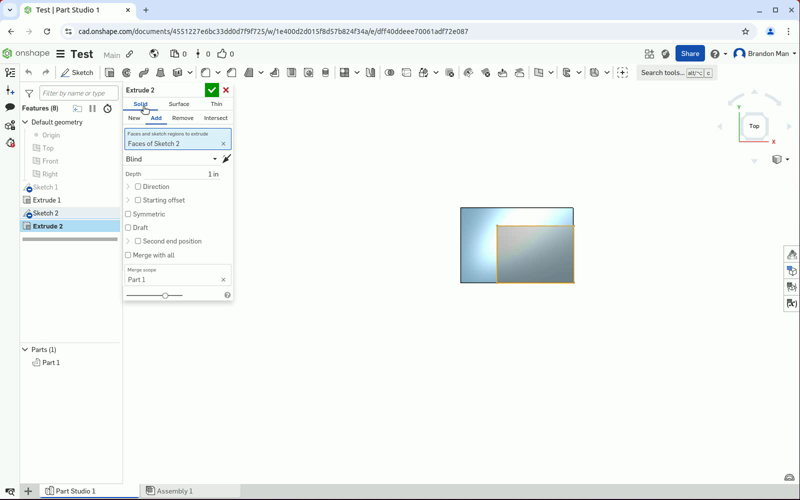
click(143, 106)
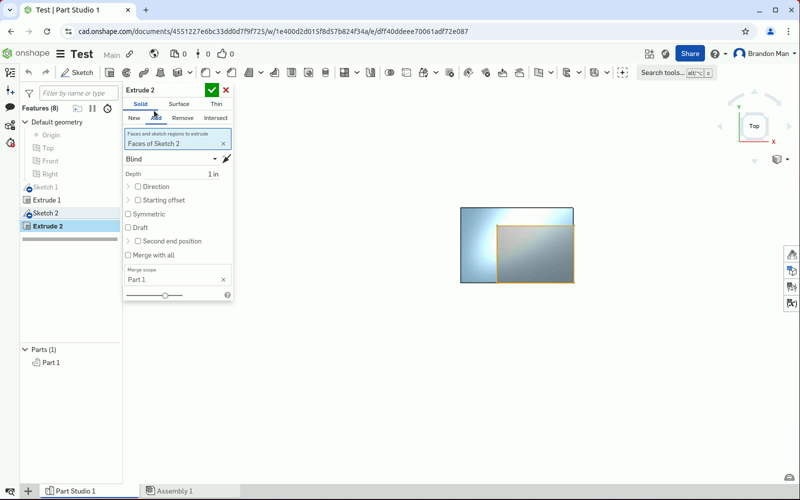
mouse_move(186, 120)
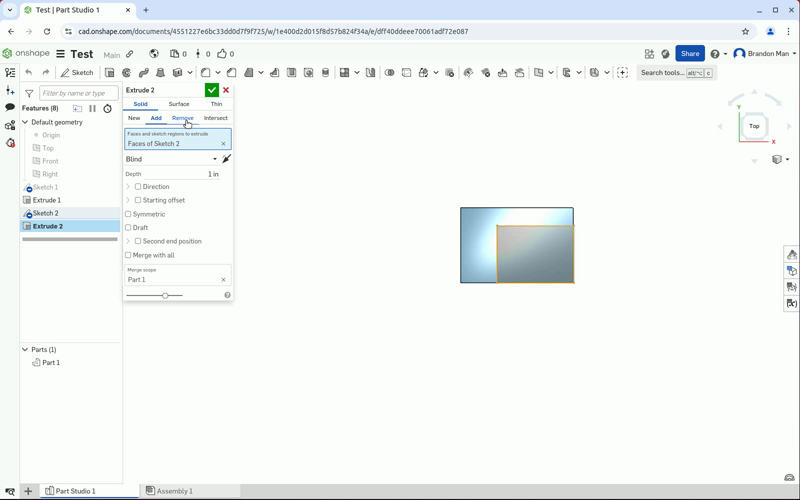
click(186, 120)
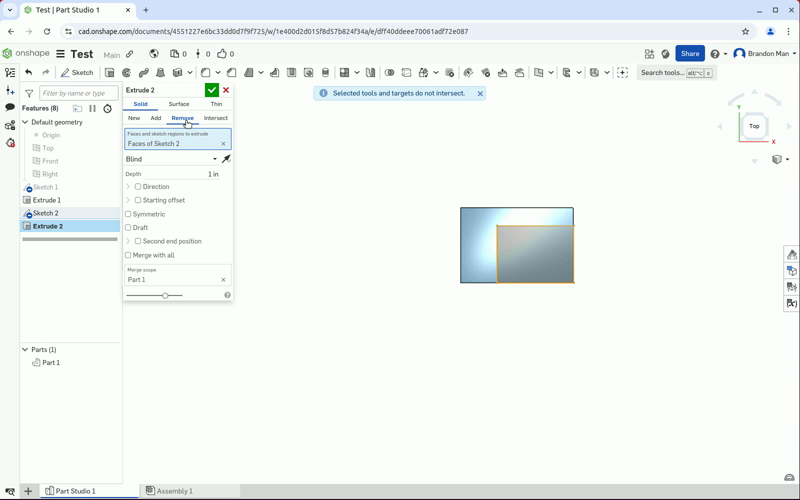
key(tab, 4)
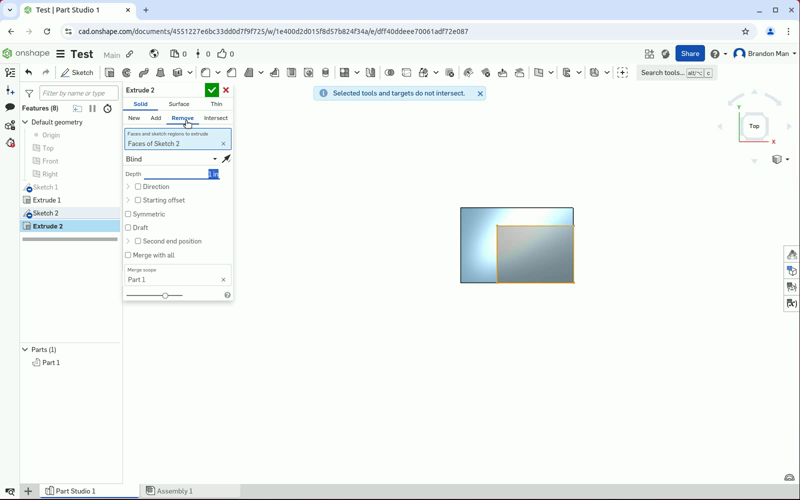
text(-15.405)
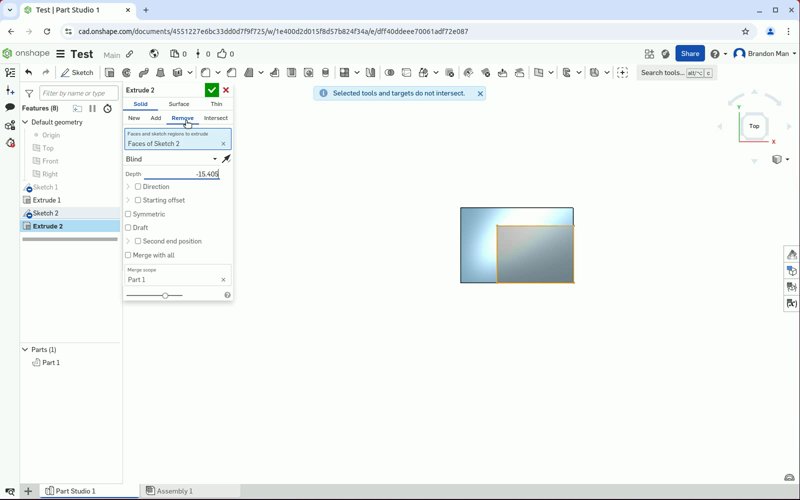
key(tab, 3)
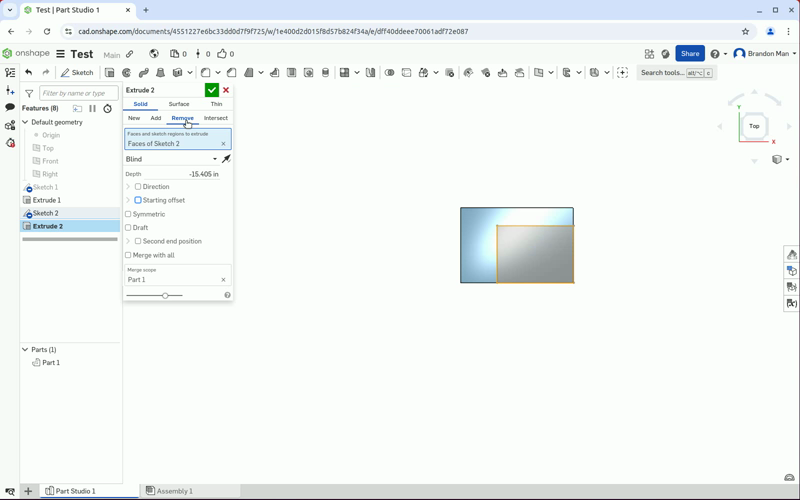
key(tab, 2)
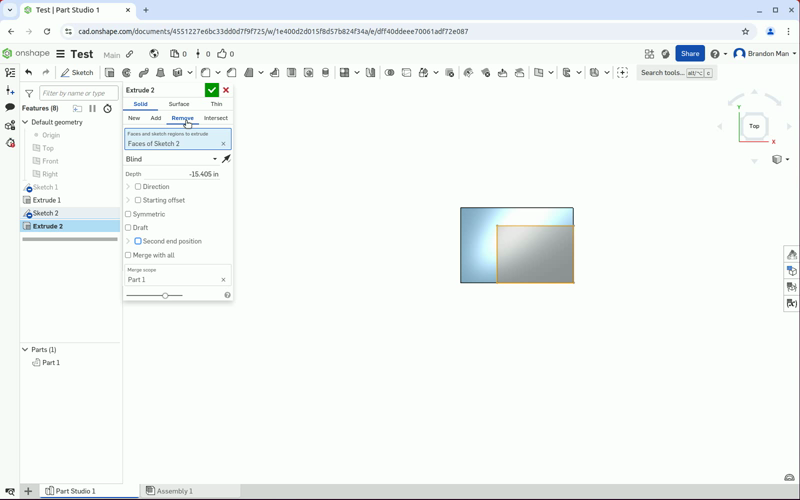
key(space)
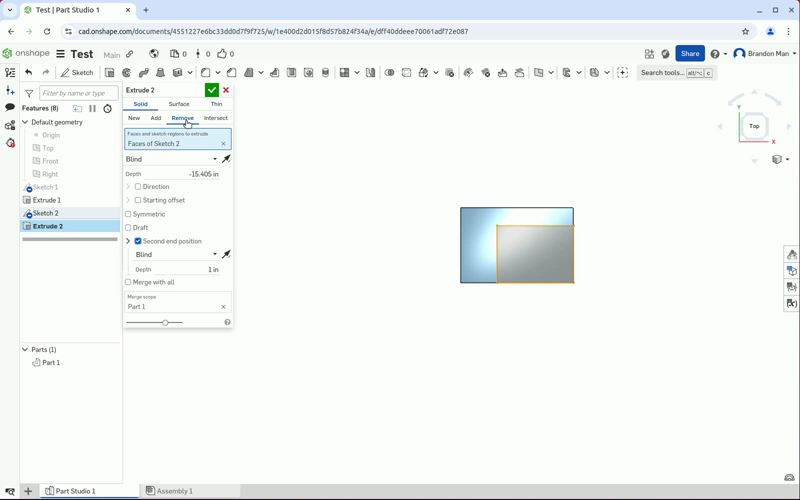
key(tab, 3)
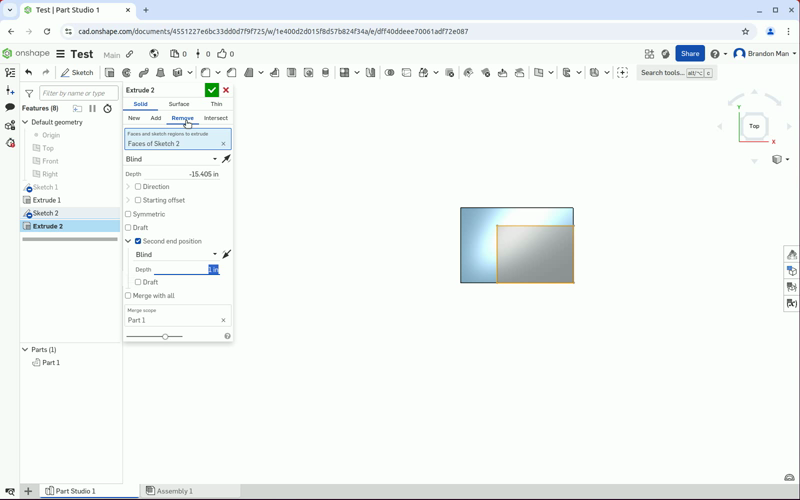
text(3.851)
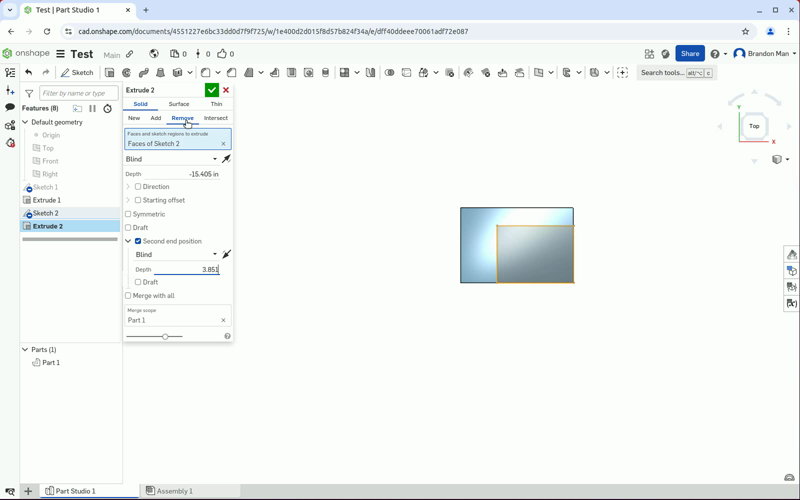
key(tab, 2)
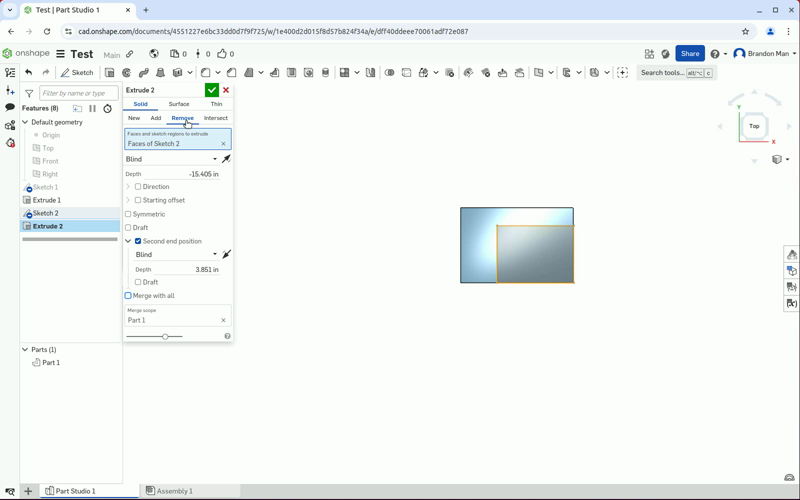
key(space)
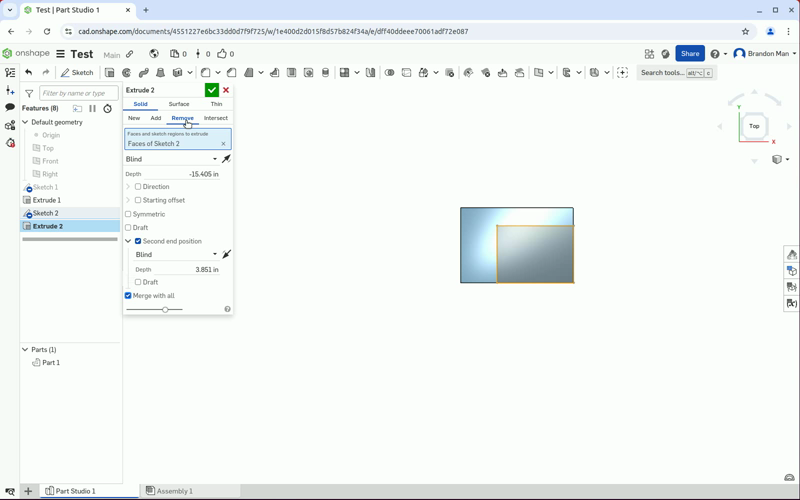
key(enter)
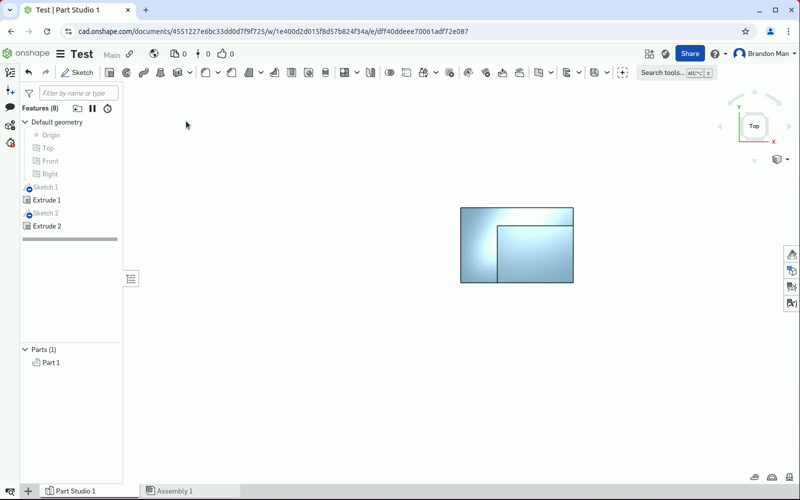
key(shift+h)
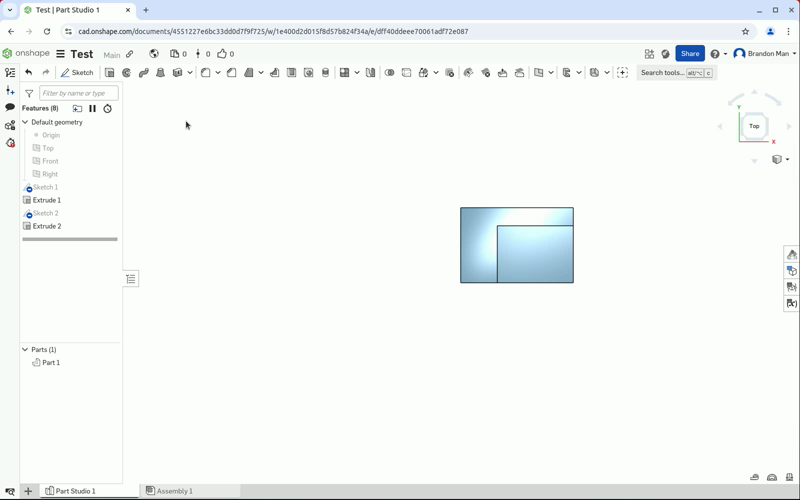
key(shift+h)
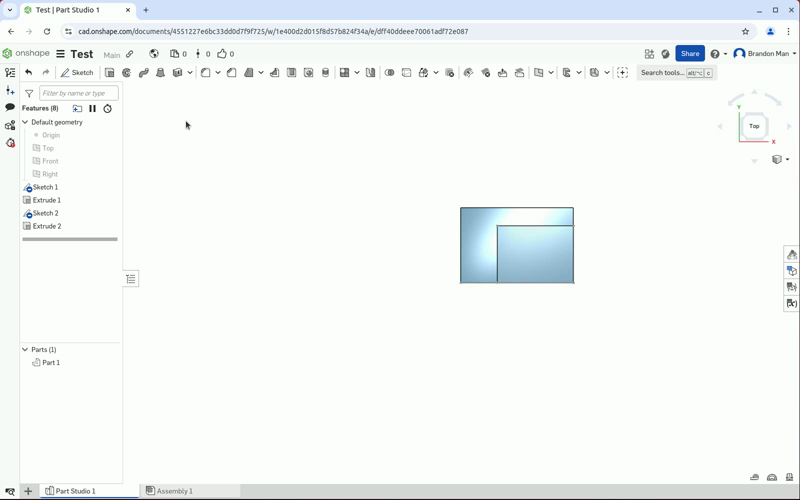
key(shift+7)
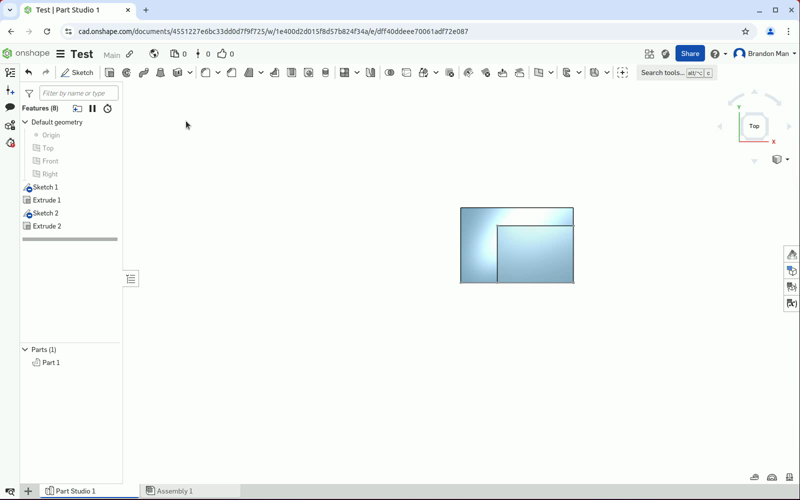
key(up, 3)
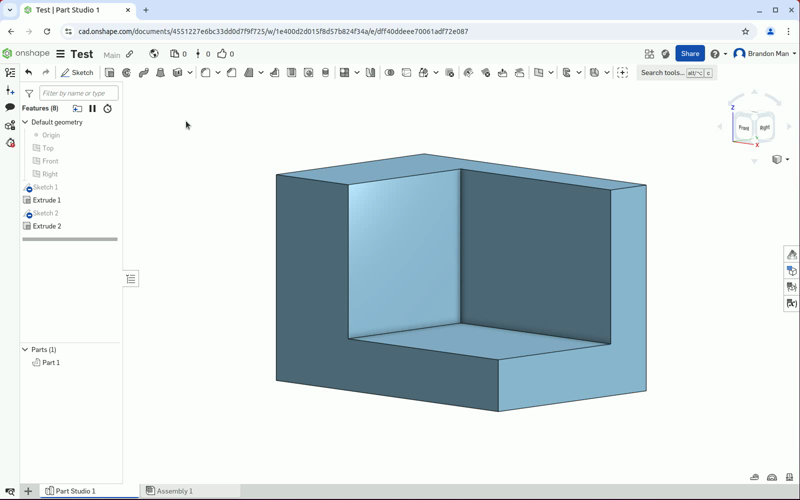
key(left, 3)
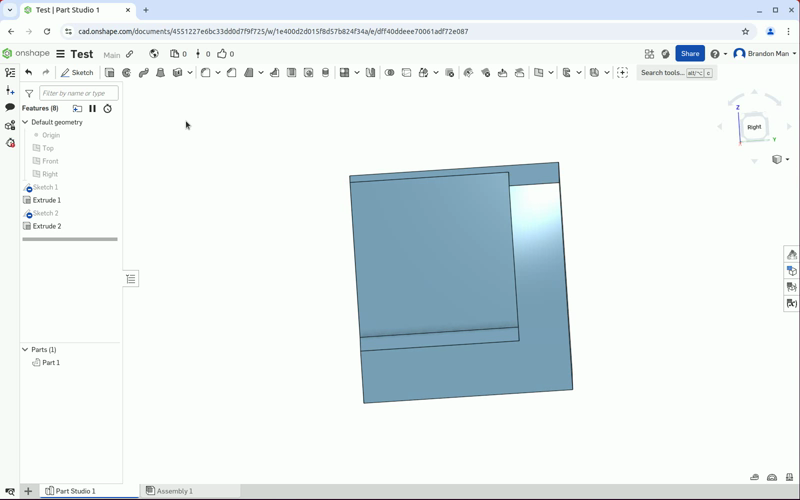
key(right, 3)
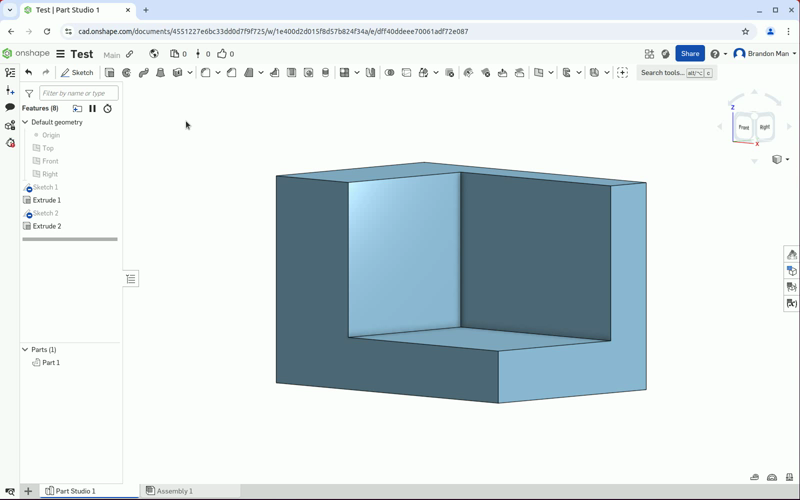
key(down, 3)
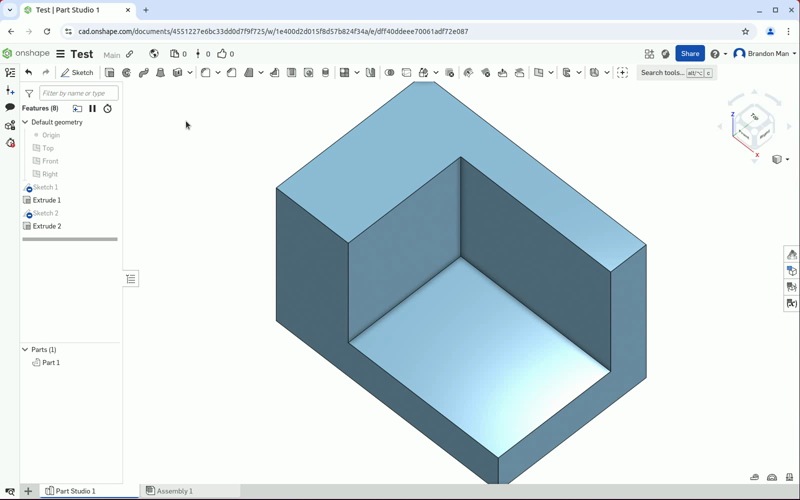
mouse_move(73, 189)
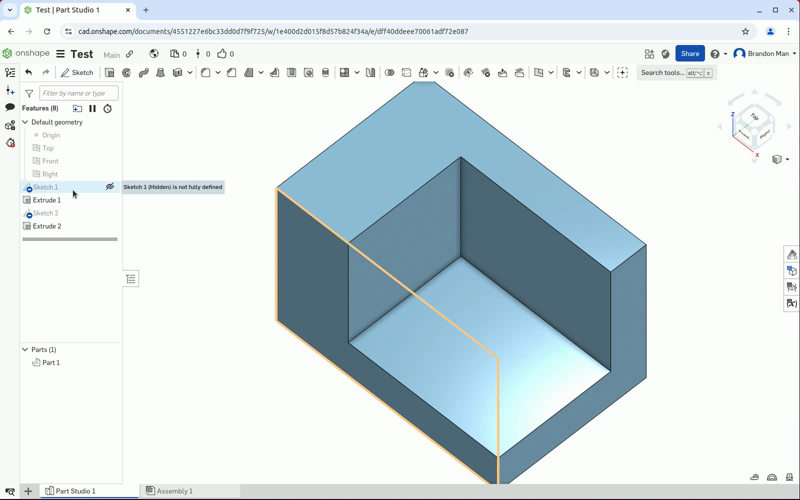
click(73, 189)